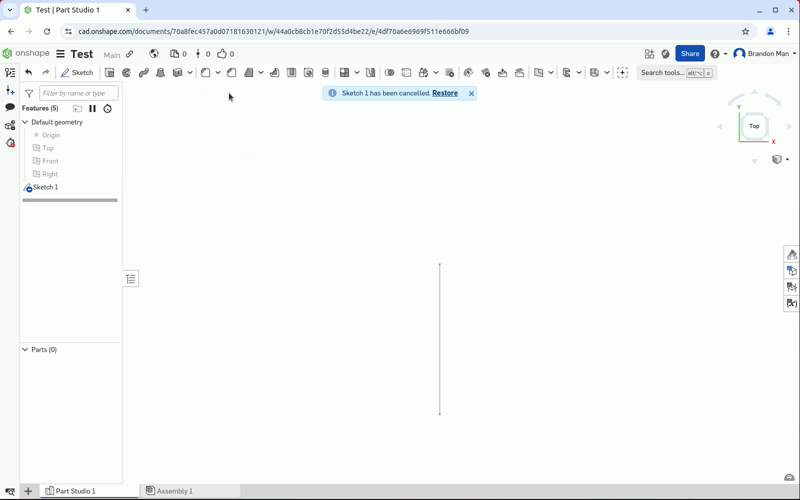
key(shift+h)
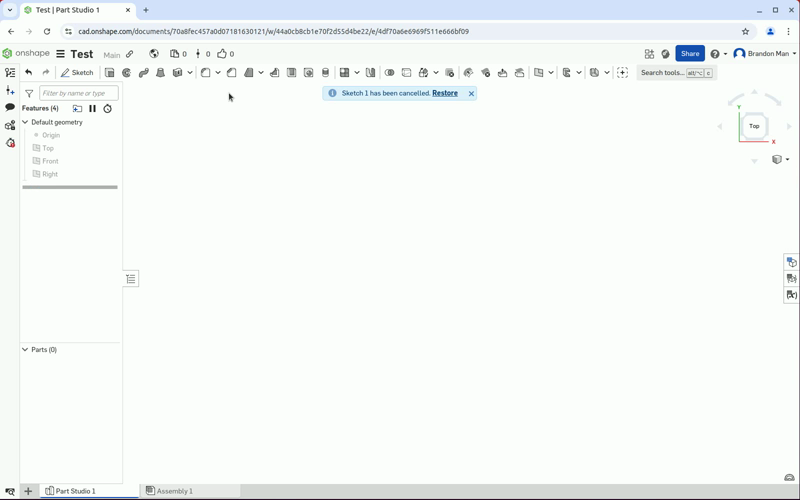
mouse_move(73, 352)
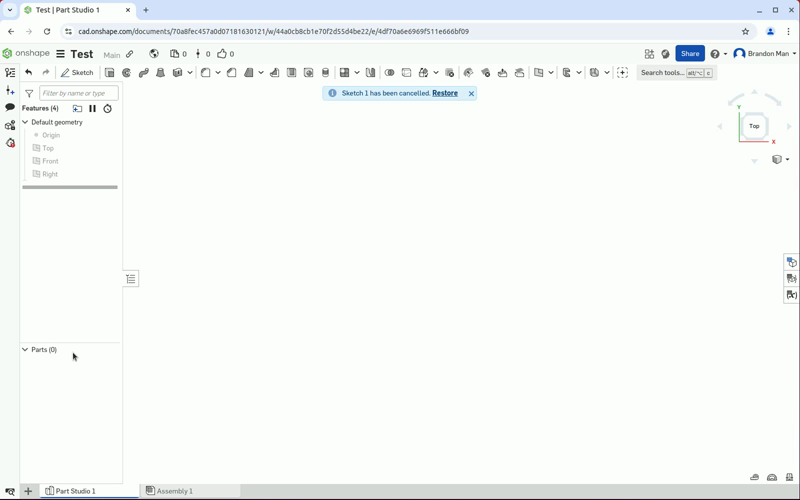
key(y)
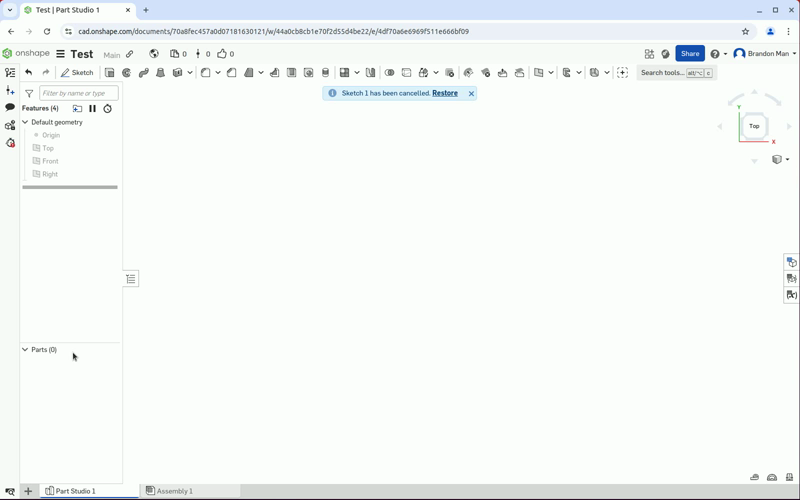
key(shift+p)
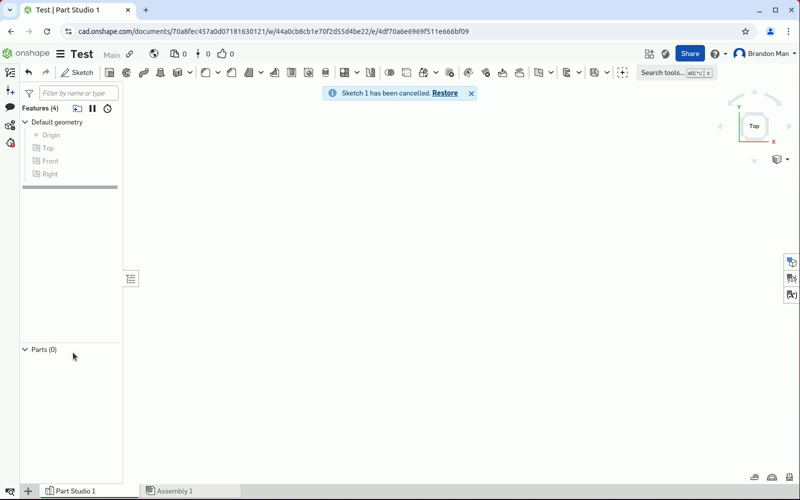
key(space)
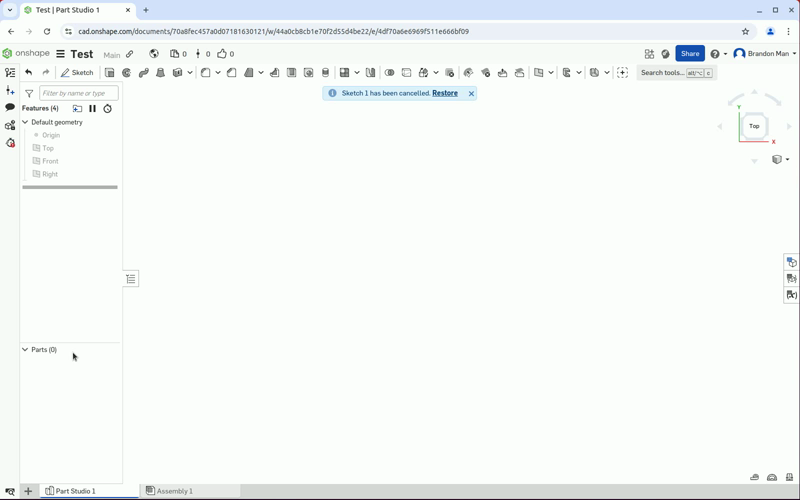
key_down(shift)
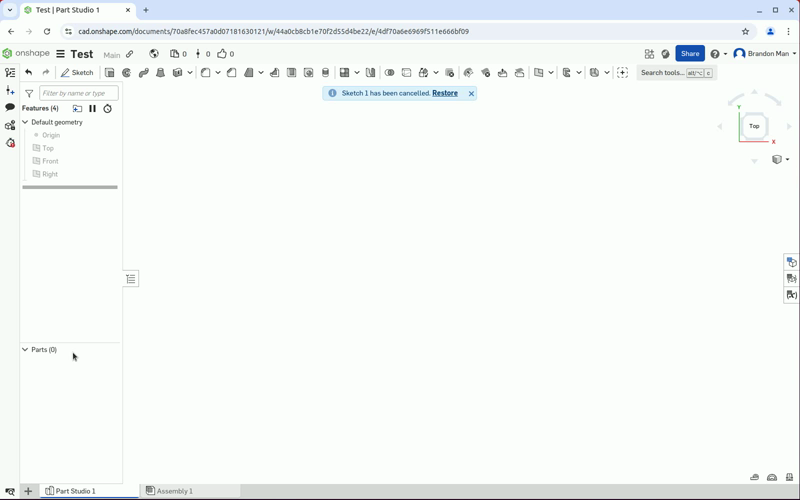
key(up)
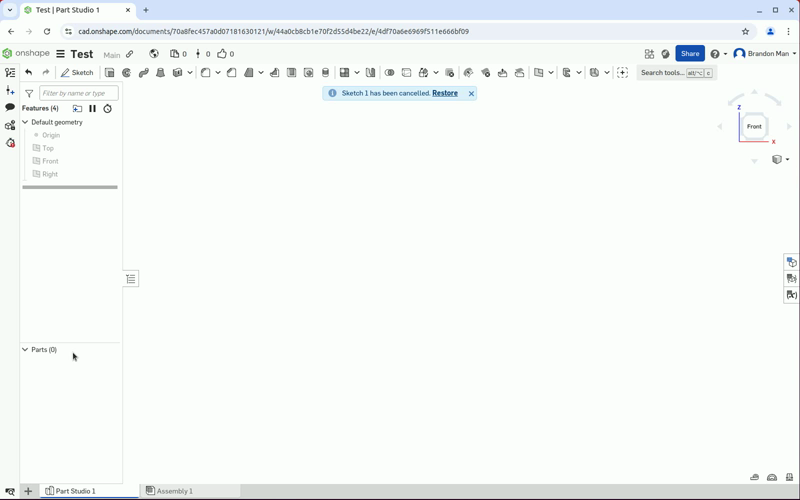
key_up(shift)
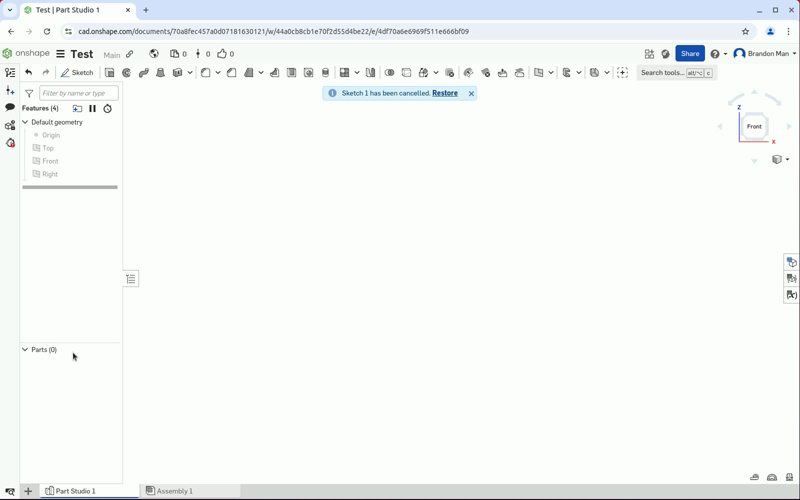
mouse_move(73, 352)
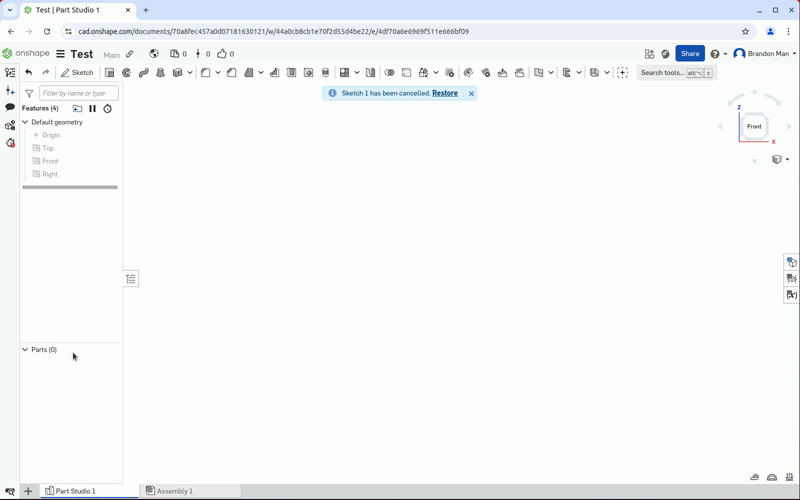
key(shift+y)
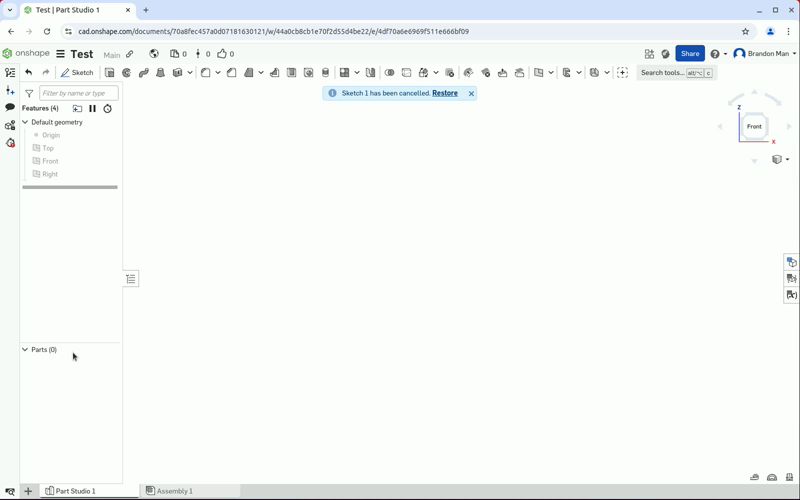
key(shift+s)
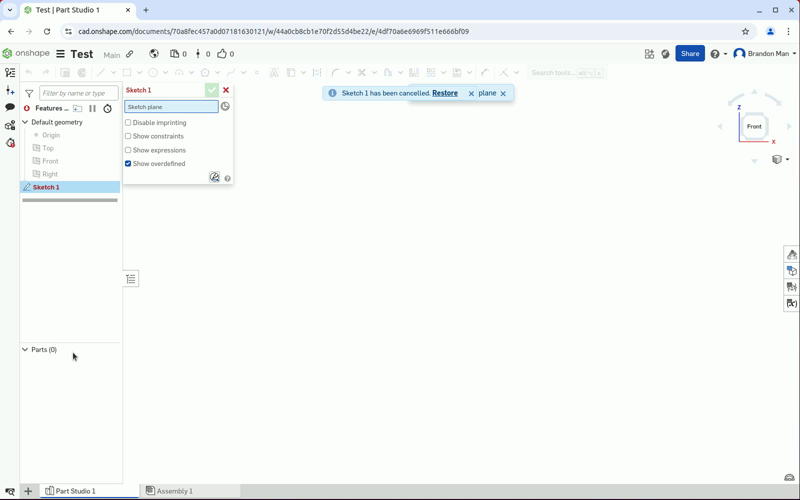
mouse_move(73, 163)
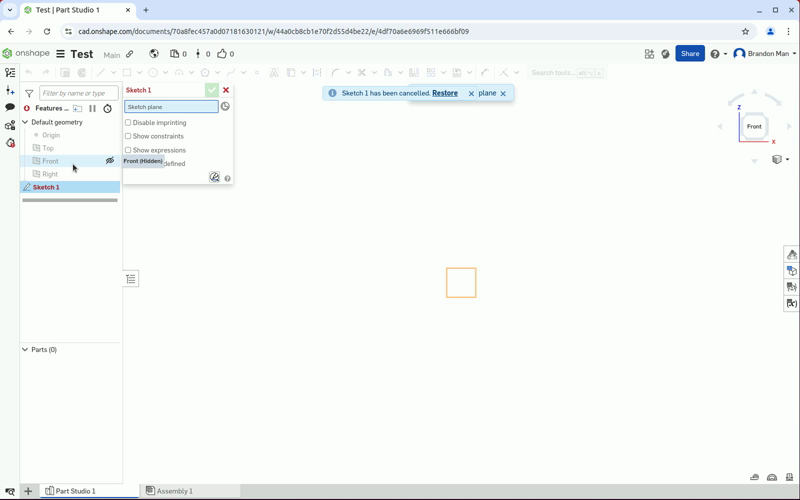
click(73, 163)
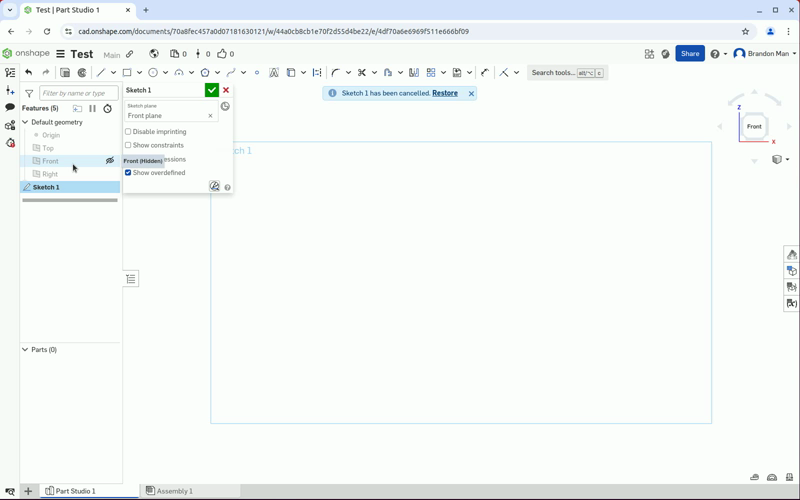
mouse_move(73, 352)
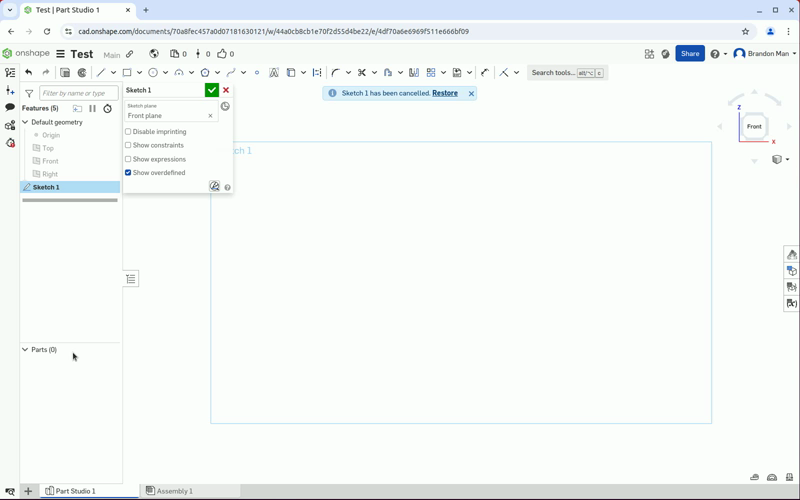
key(y)
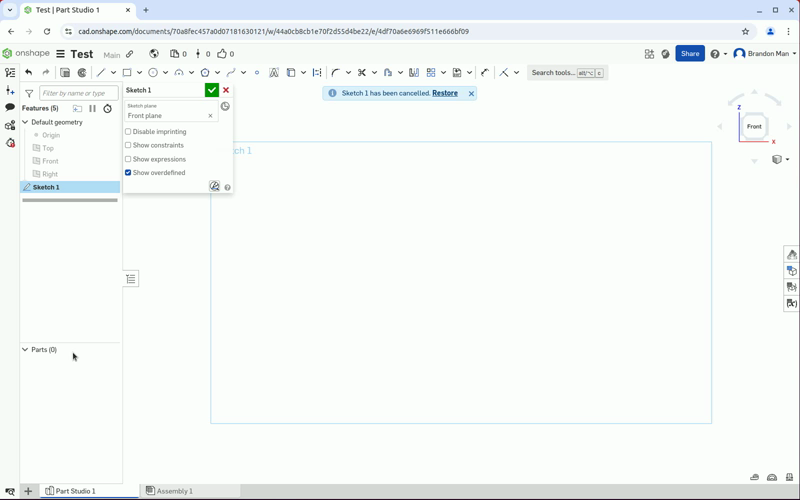
key(l)
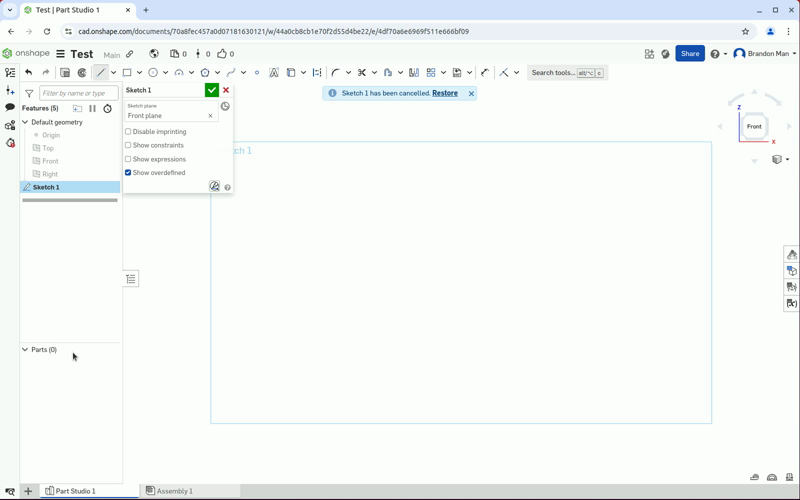
key_down(shift)
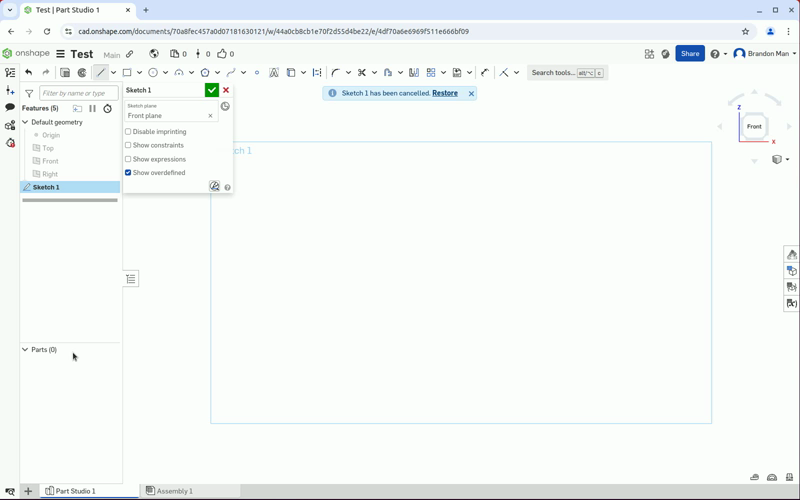
mouse_move(416, 340)
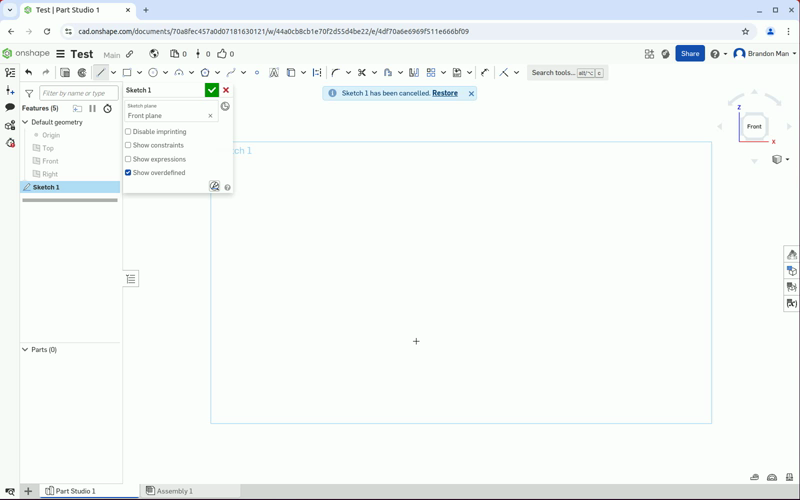
click(416, 340)
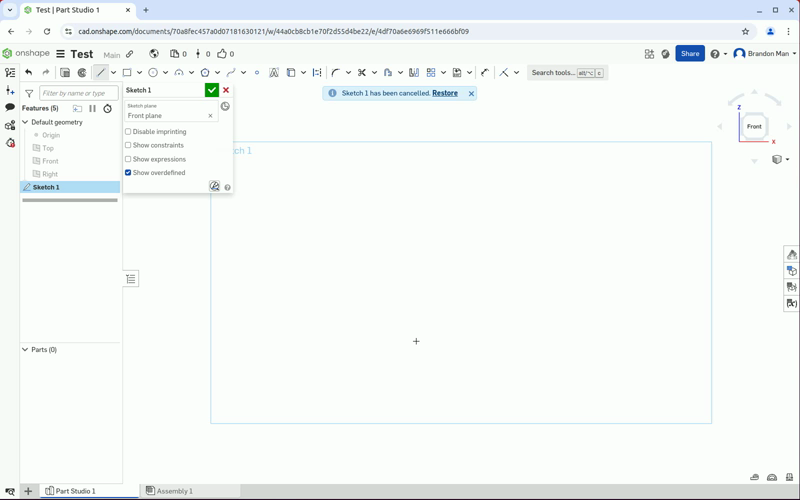
key_up(shift)
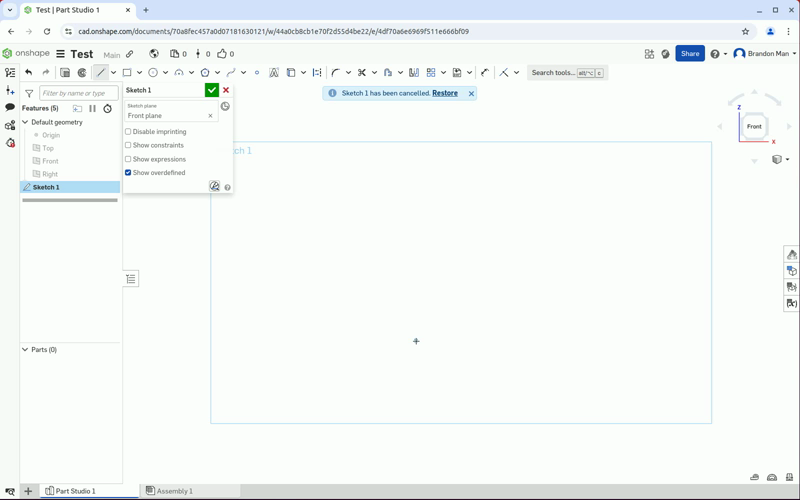
key_down(shift)
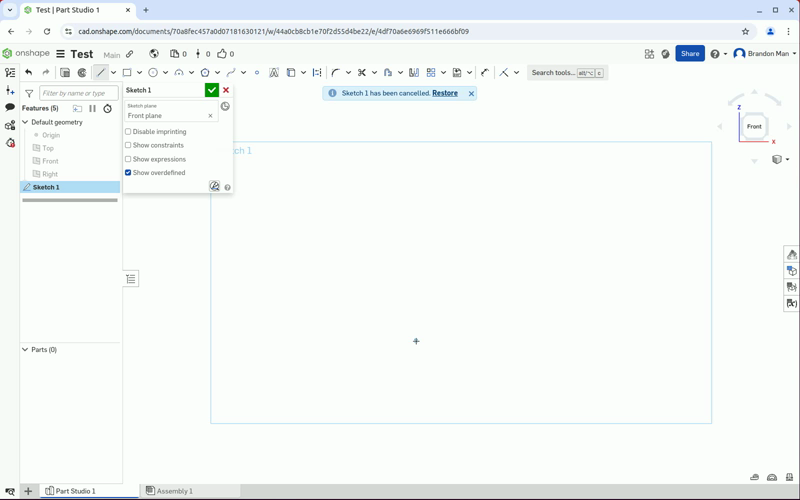
mouse_move(446, 340)
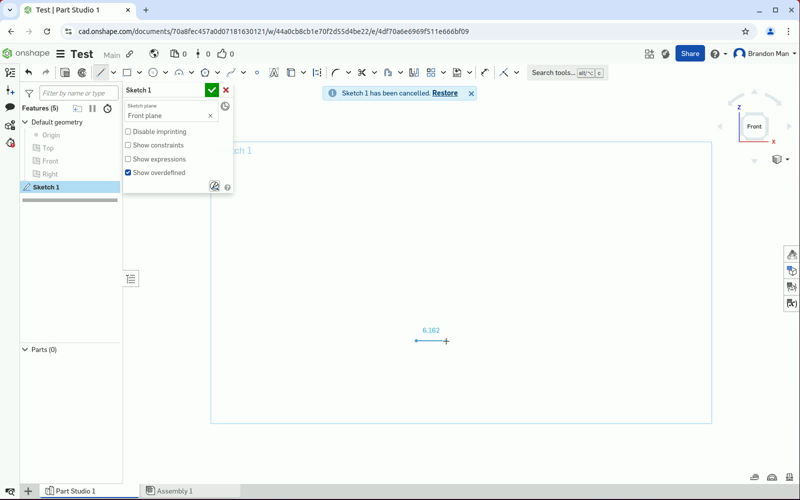
mouse_move(447, 340)
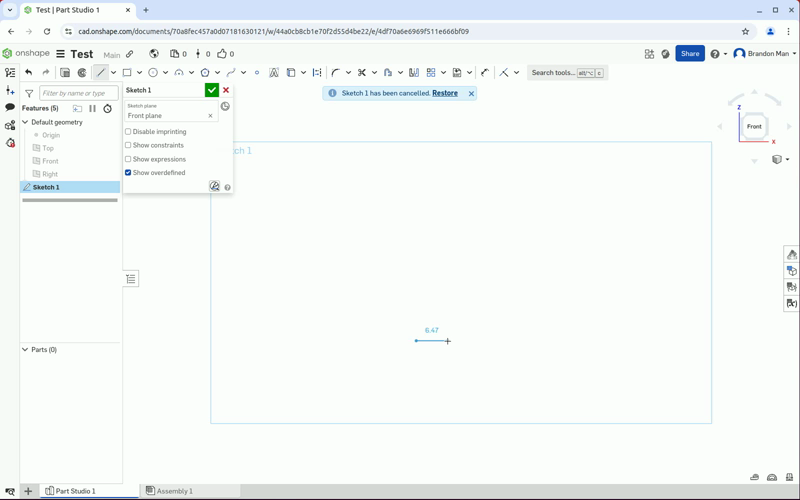
click(447, 340)
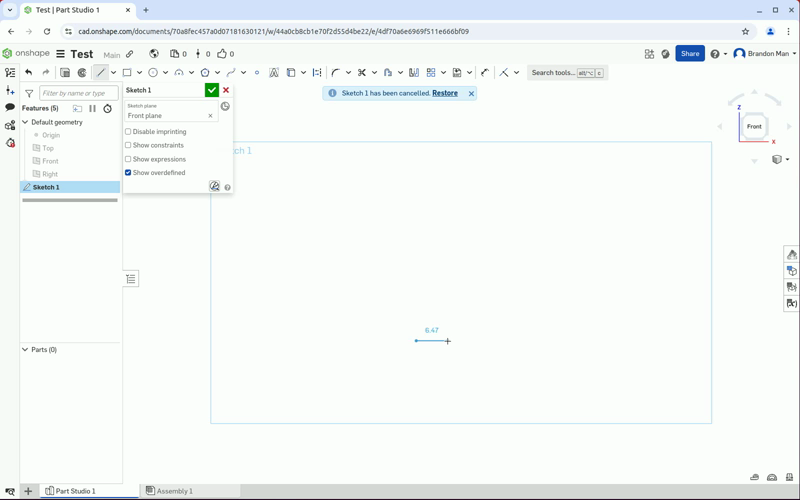
key_up(shift)
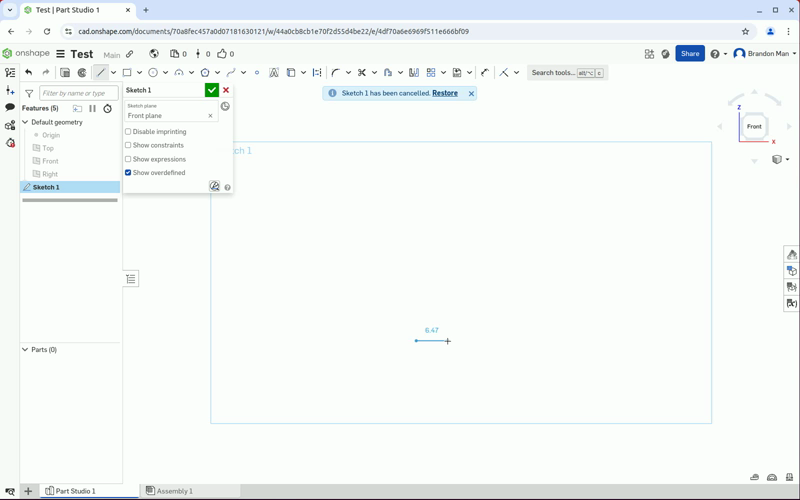
key_down(shift)
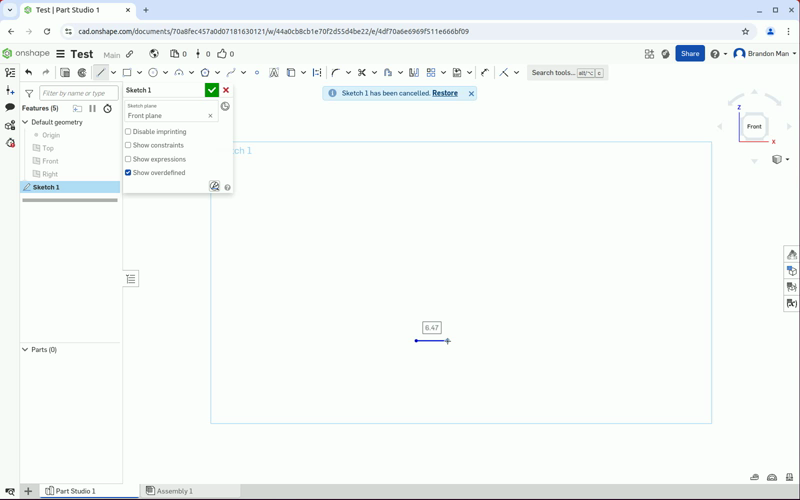
mouse_move(477, 340)
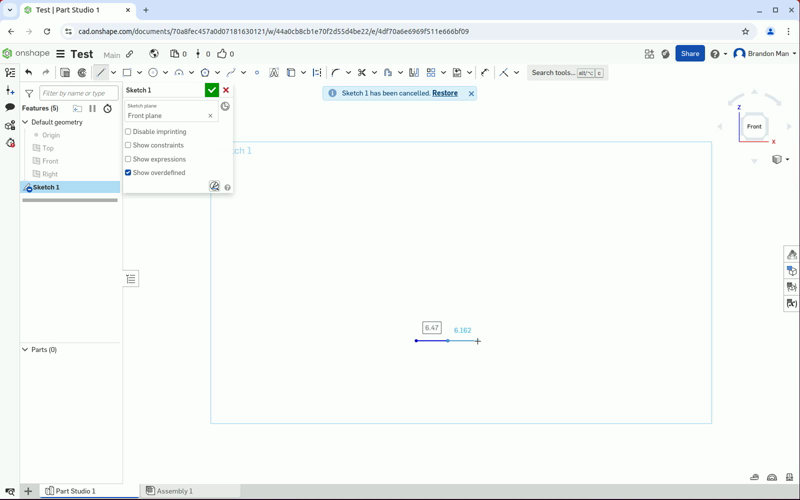
mouse_move(447, 325)
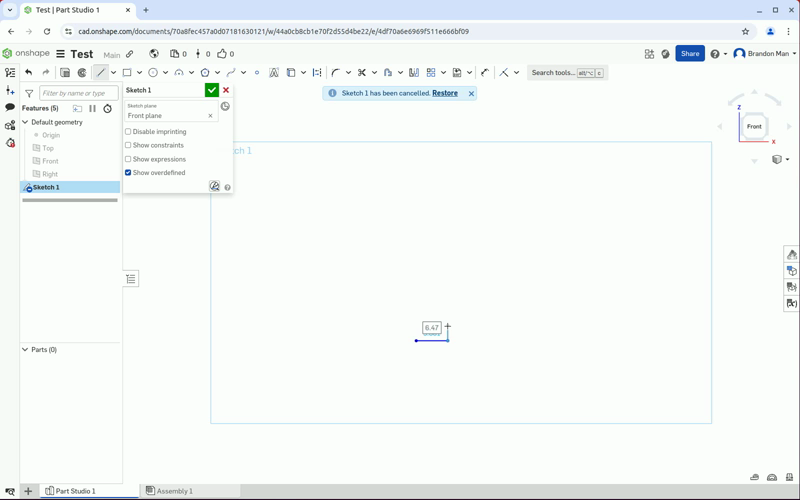
click(447, 325)
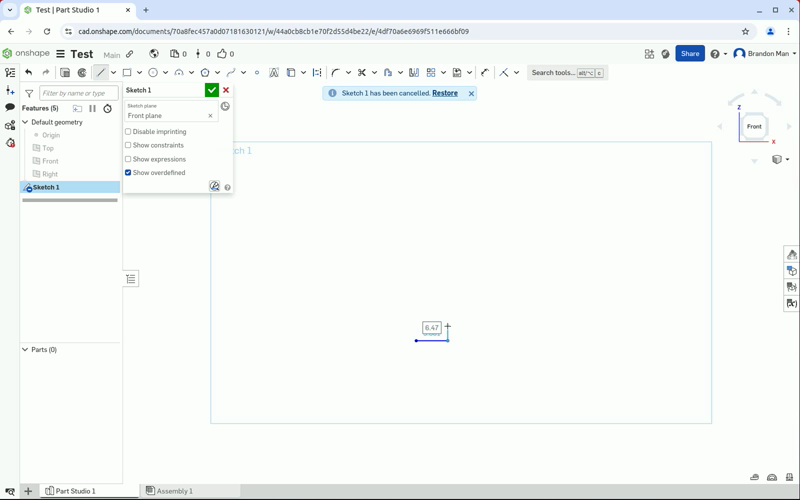
key_up(shift)
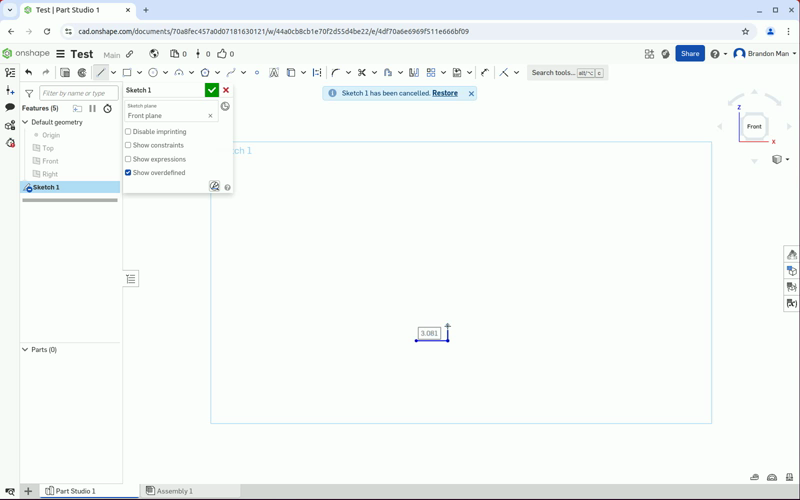
key_down(shift)
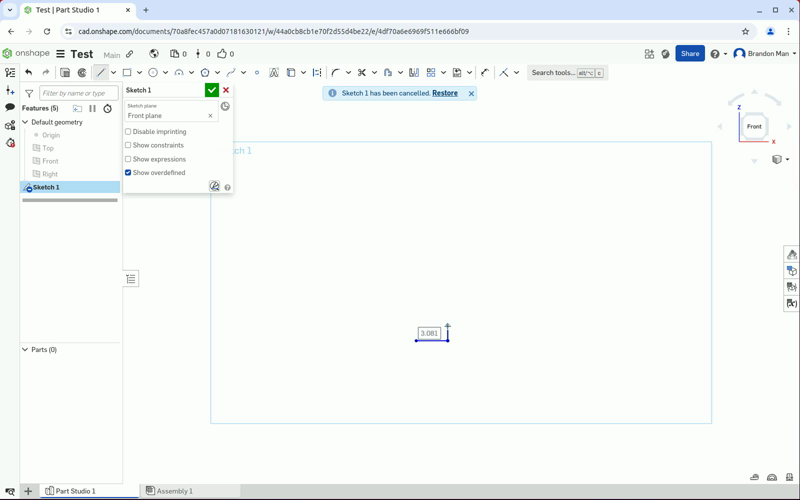
mouse_move(477, 325)
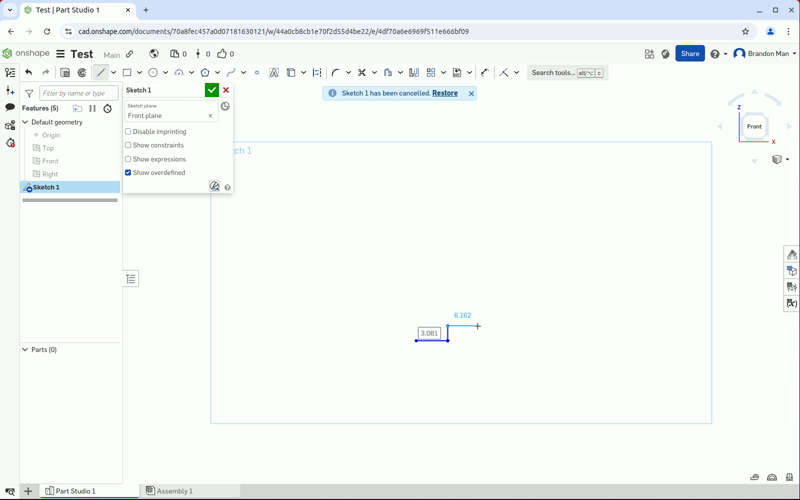
mouse_move(416, 325)
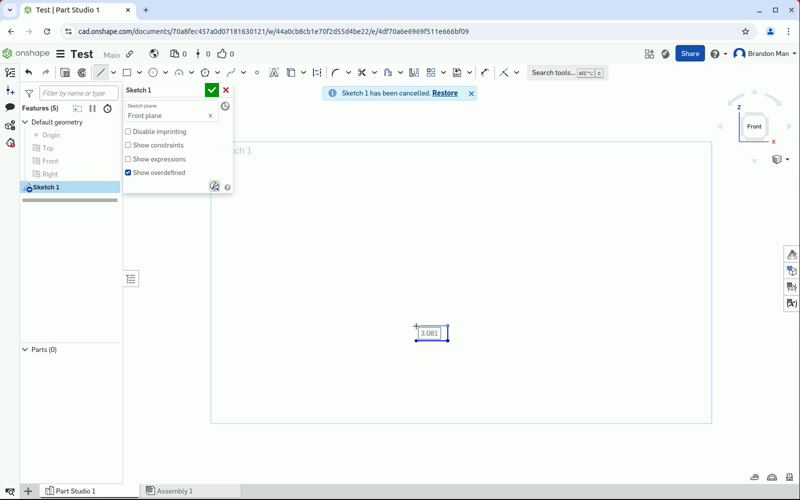
click(416, 325)
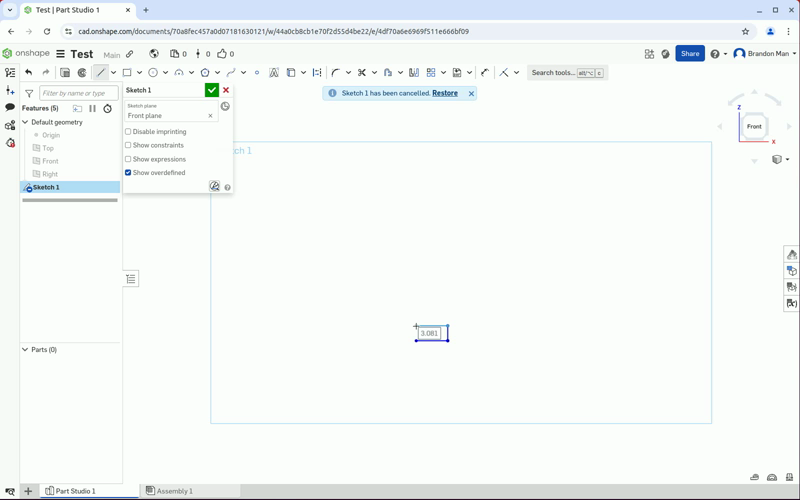
key_up(shift)
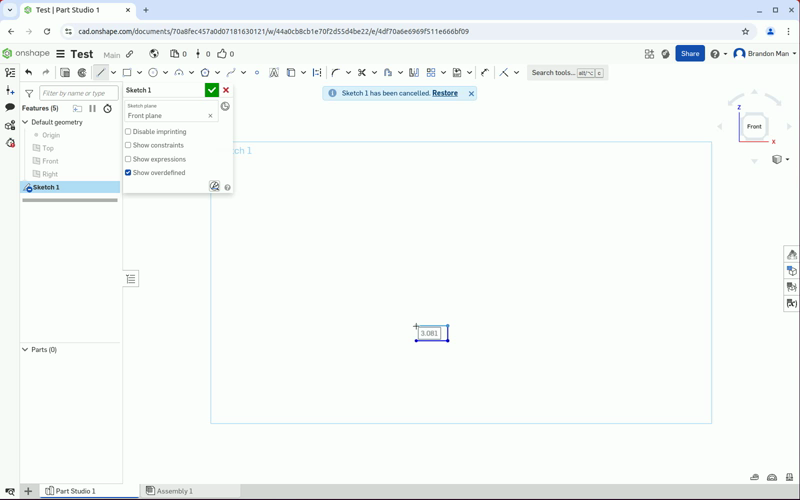
mouse_move(446, 325)
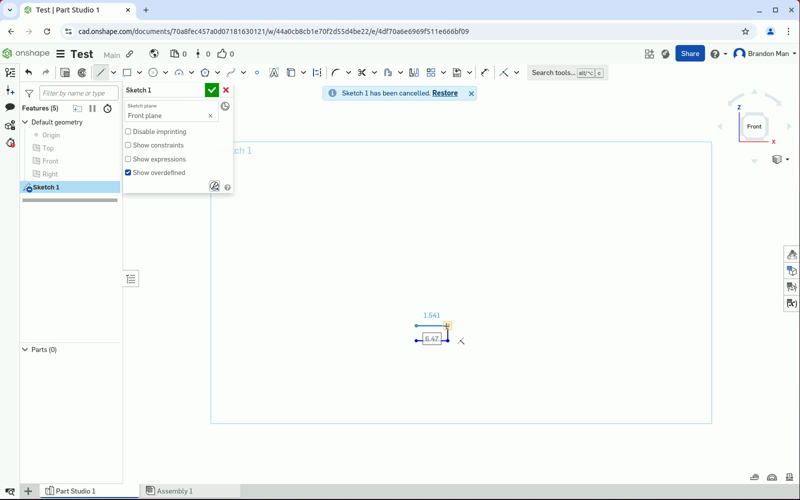
key_down(shift)
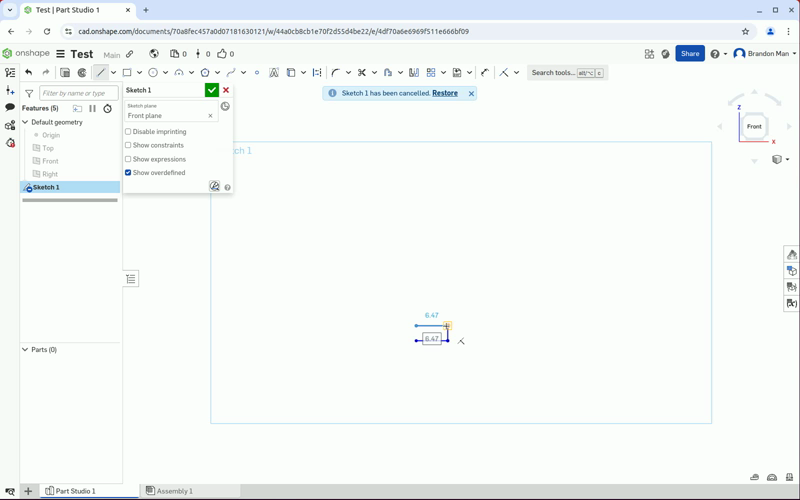
mouse_move(416, 340)
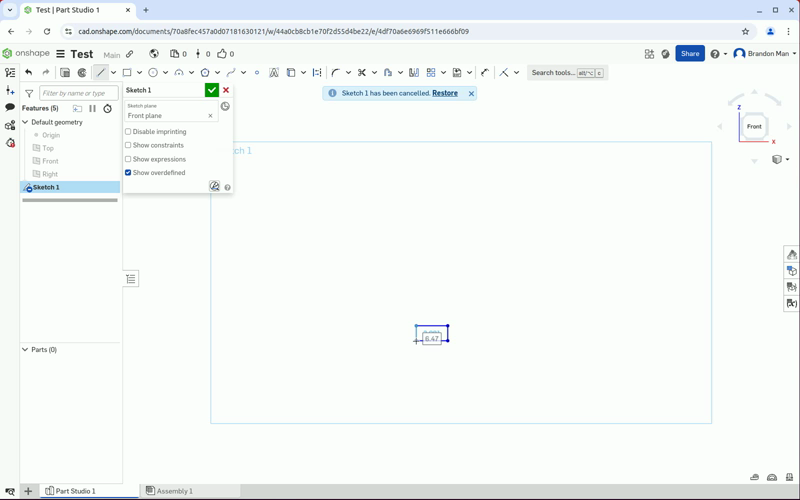
key_up(shift)
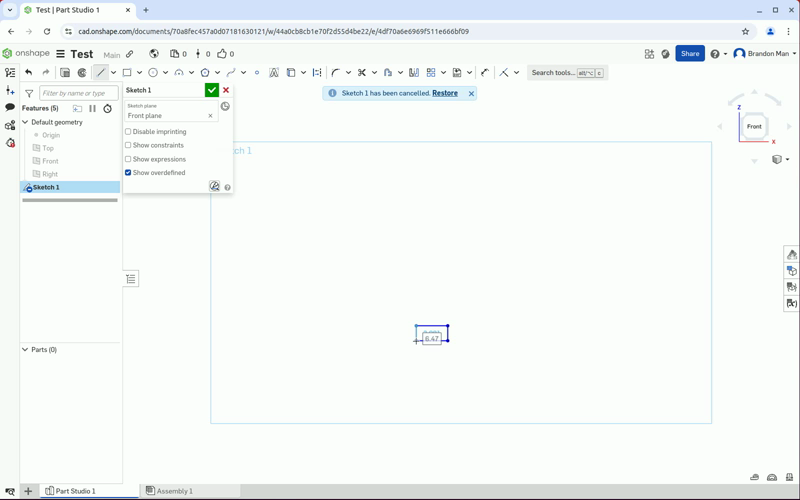
click(416, 340)
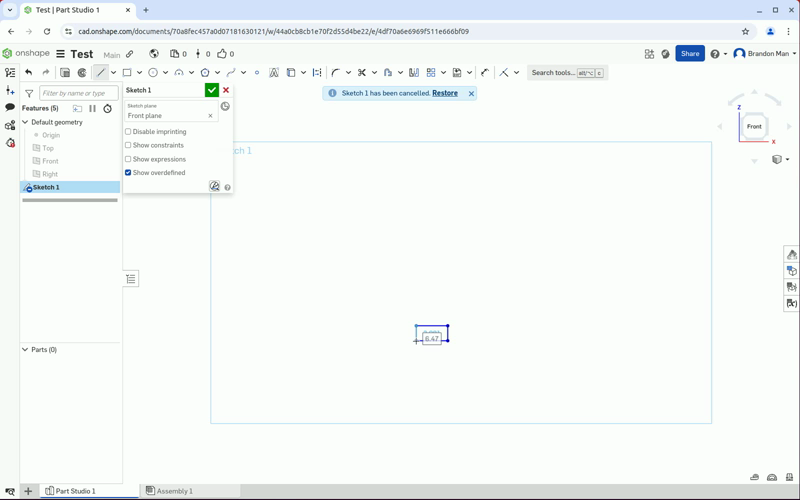
key(esc)
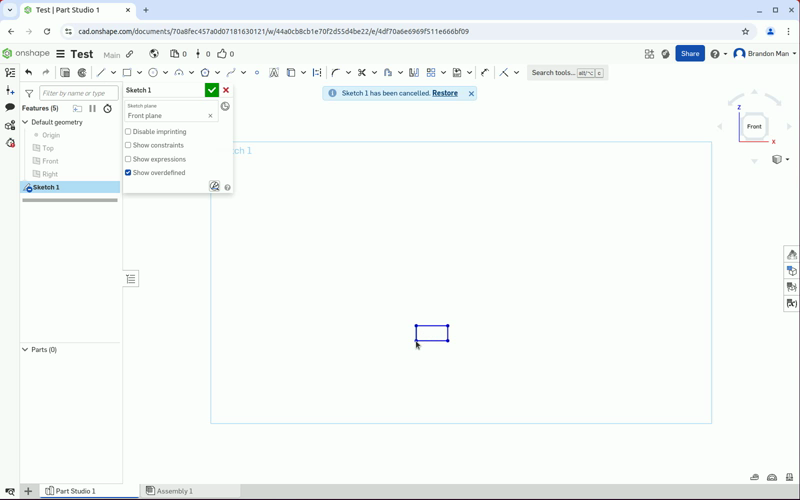
mouse_move(424, 326)
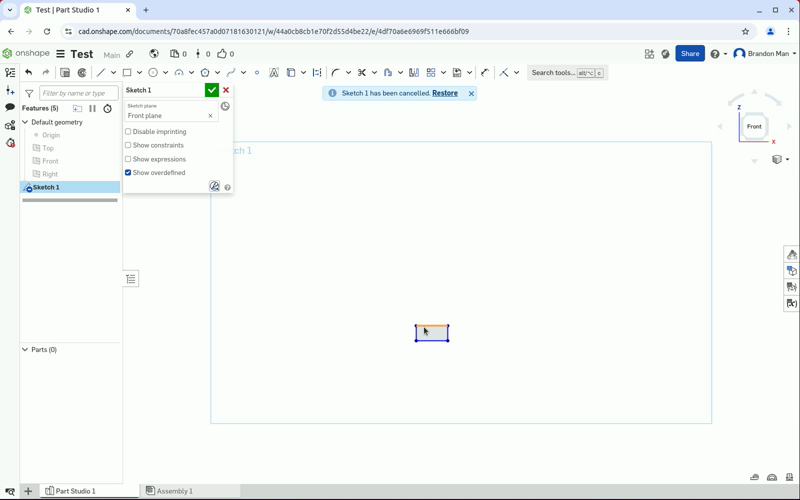
scroll(6)
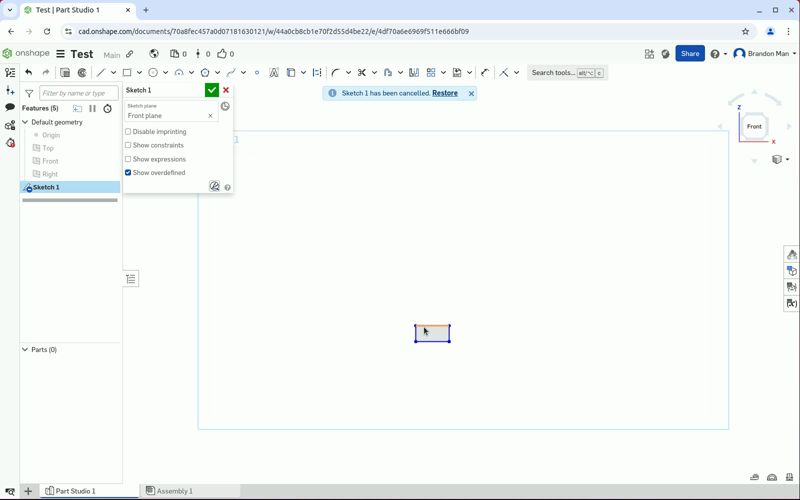
scroll(6)
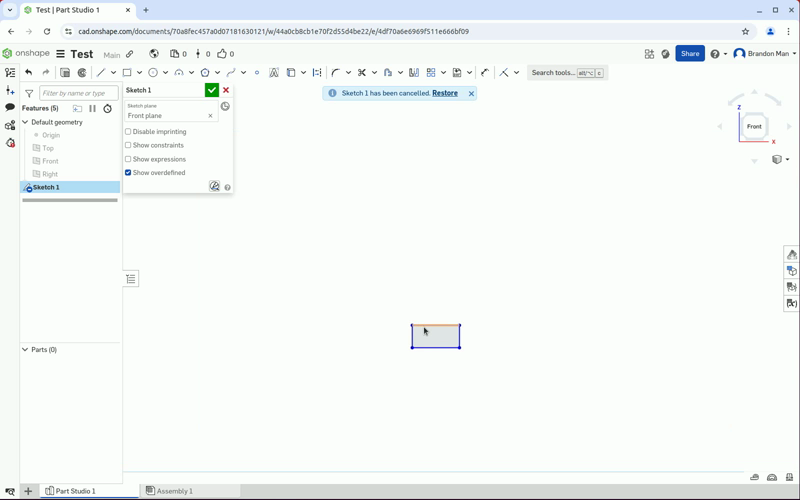
scroll(6)
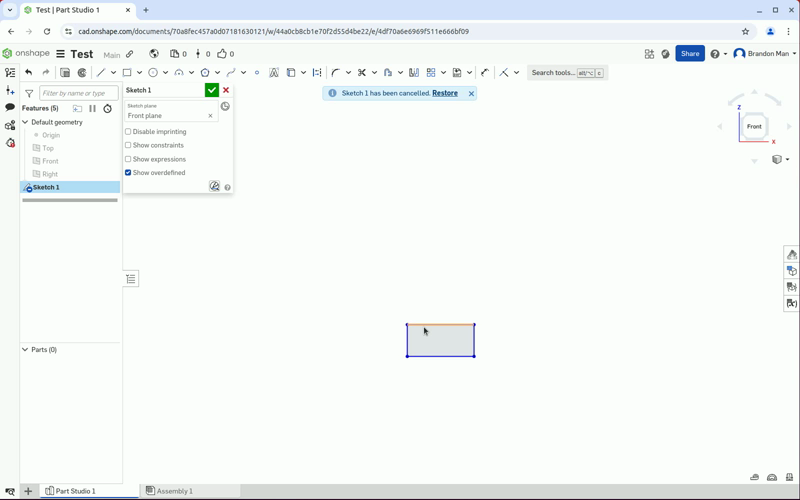
scroll(6)
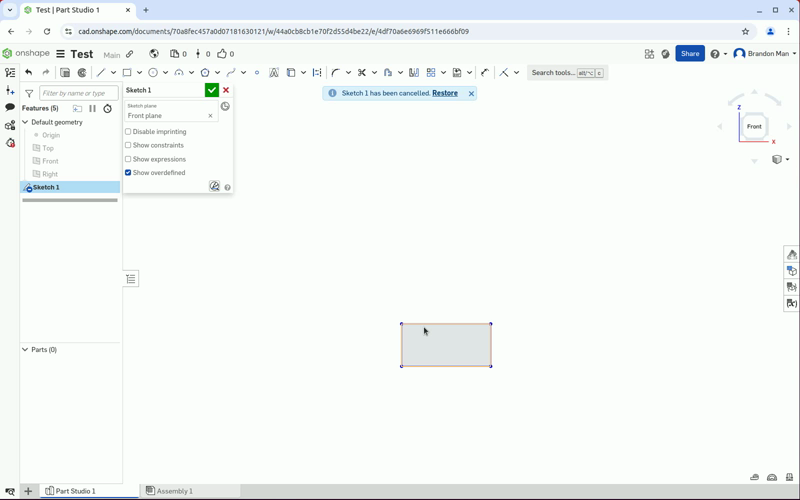
scroll(6)
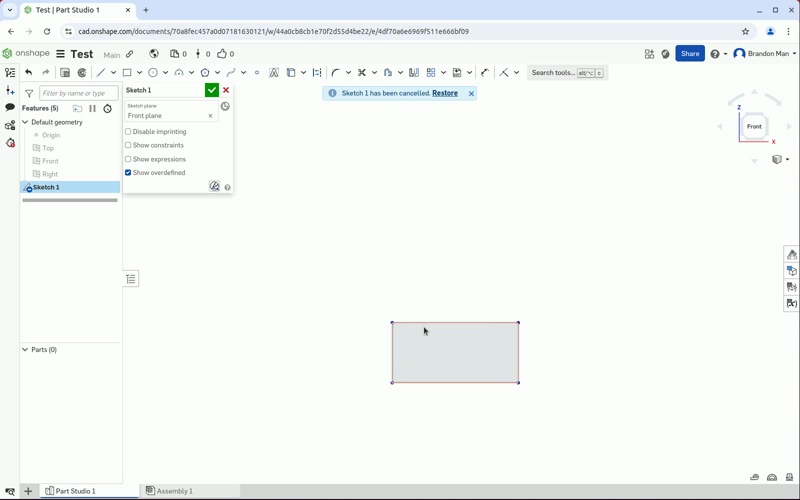
scroll(6)
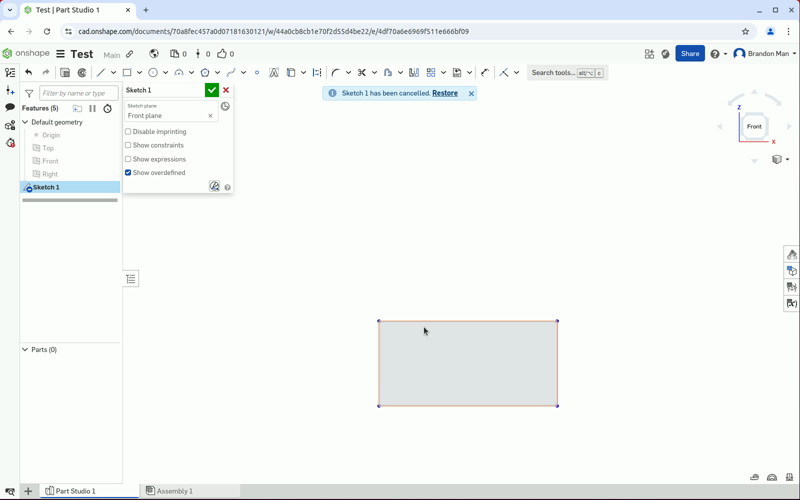
scroll(6)
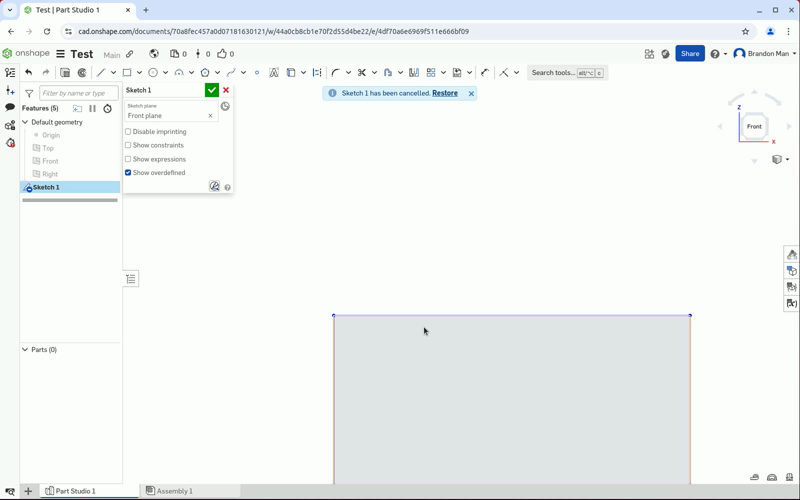
click(424, 326)
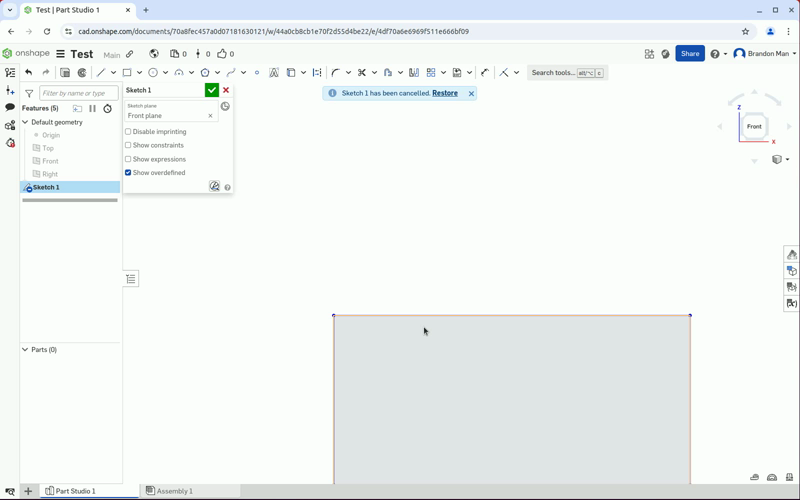
scroll(-6)
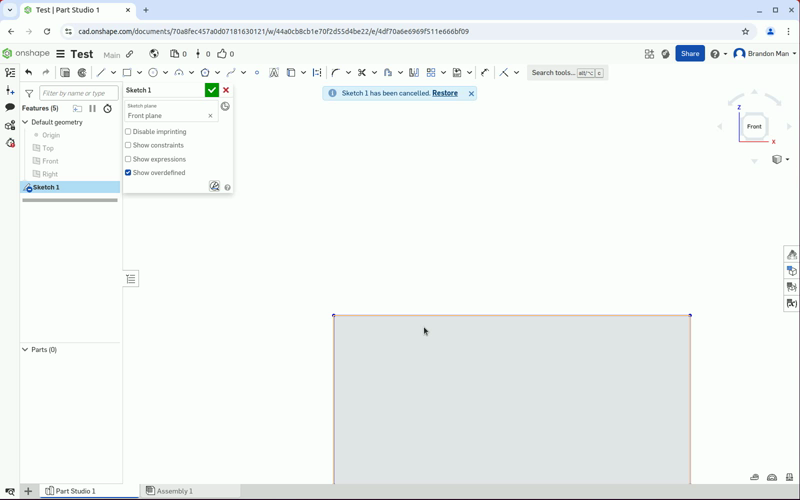
scroll(-6)
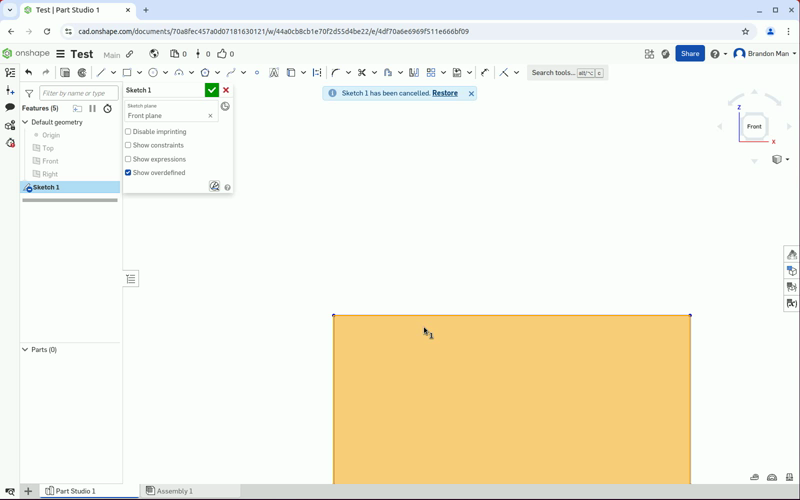
scroll(-6)
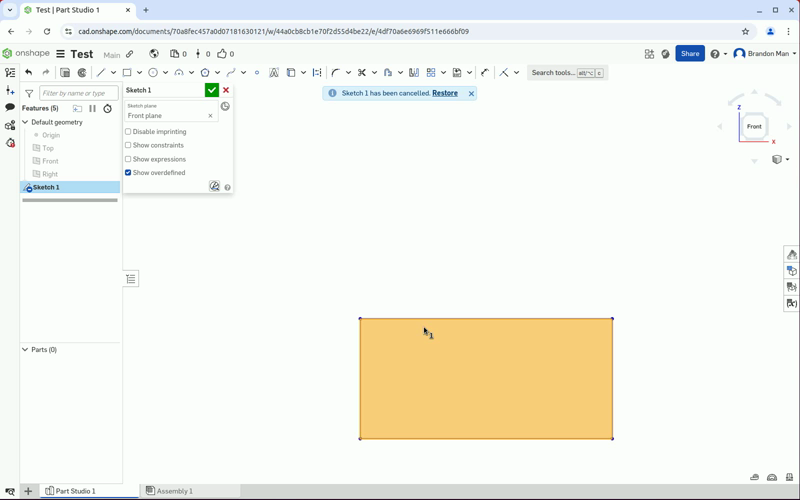
scroll(-6)
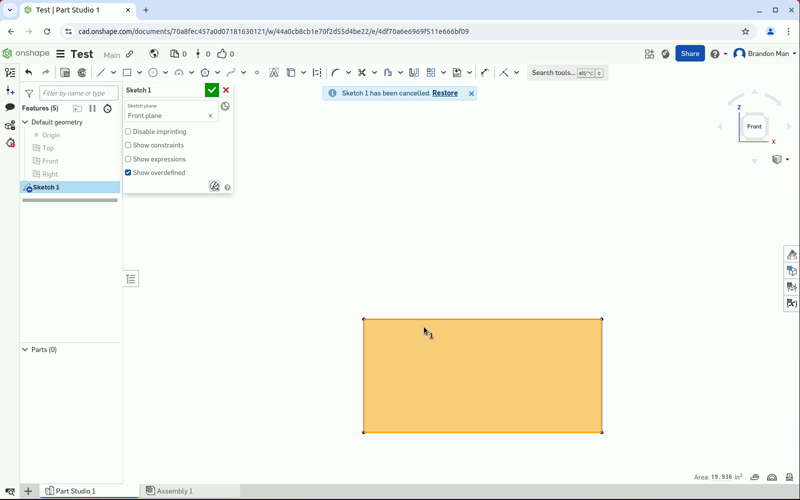
scroll(-6)
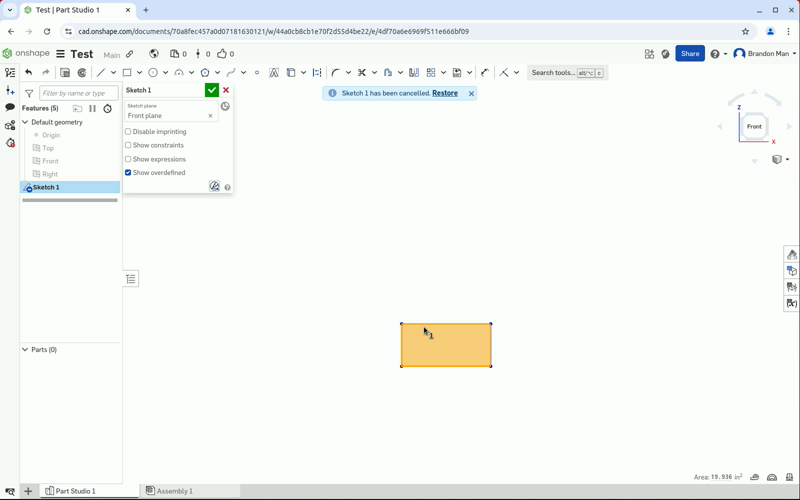
scroll(-6)
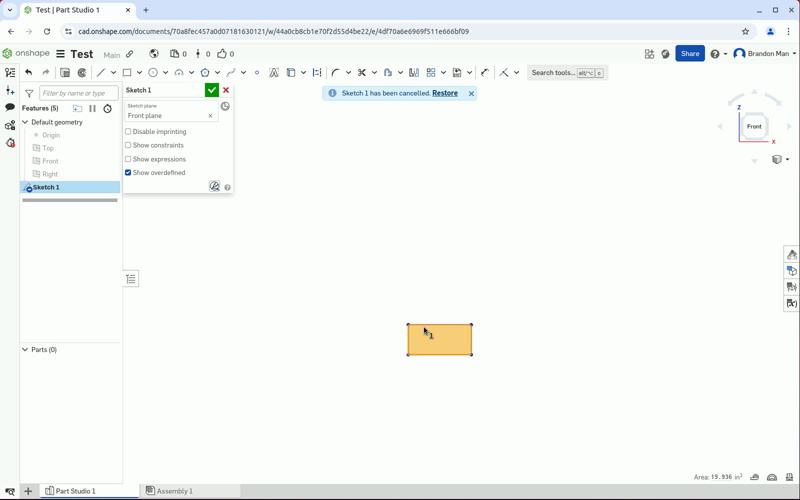
scroll(-6)
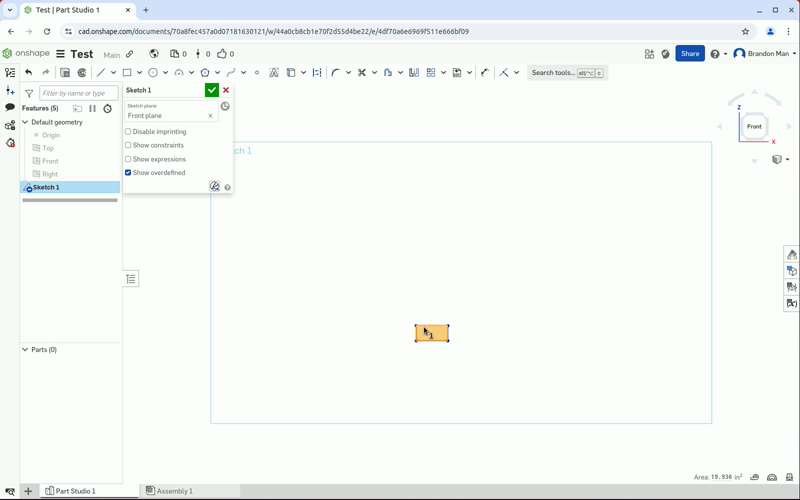
mouse_move(73, 352)
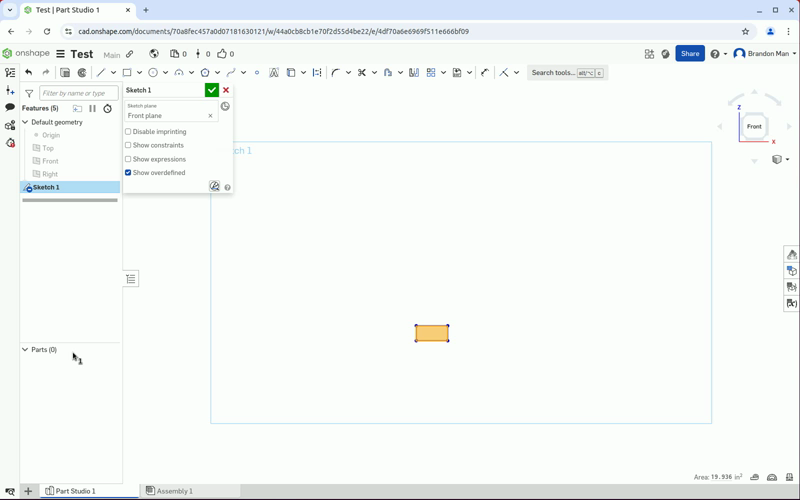
key(shift+y)
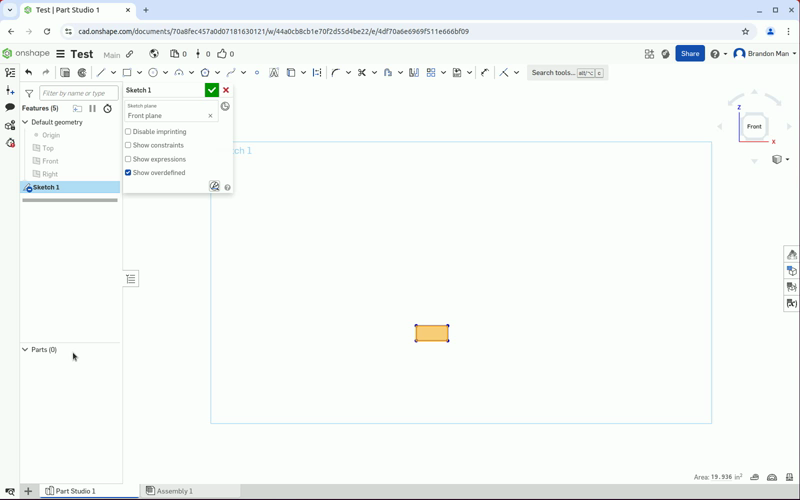
key(shift+e)
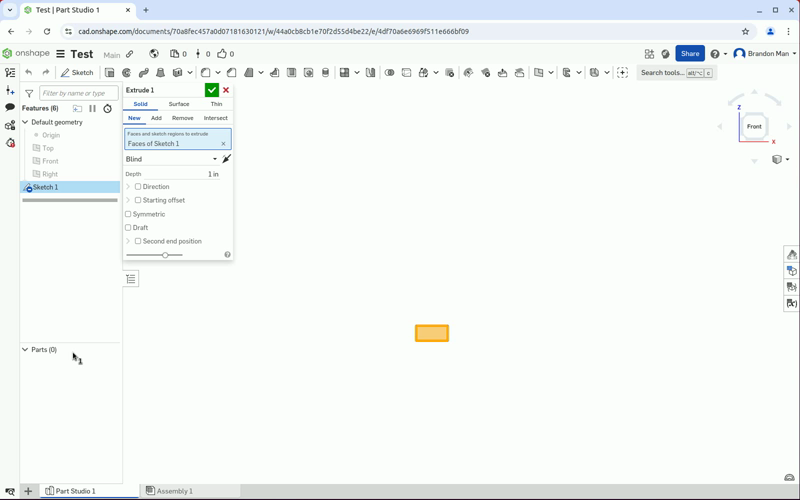
mouse_move(143, 106)
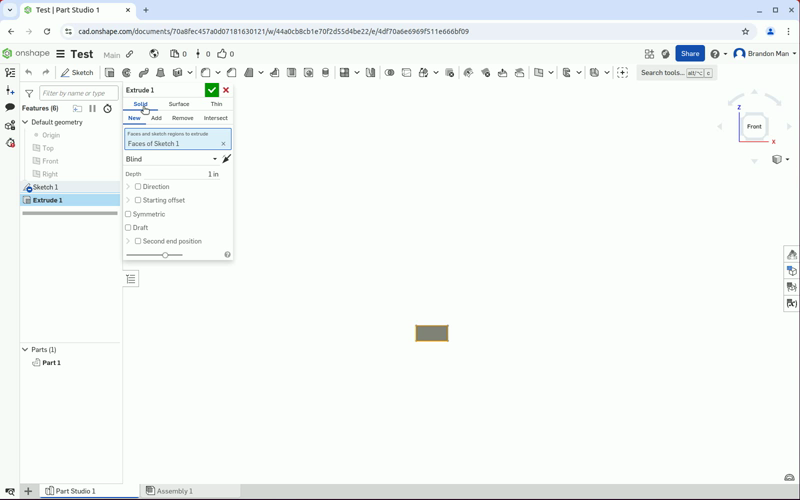
click(143, 106)
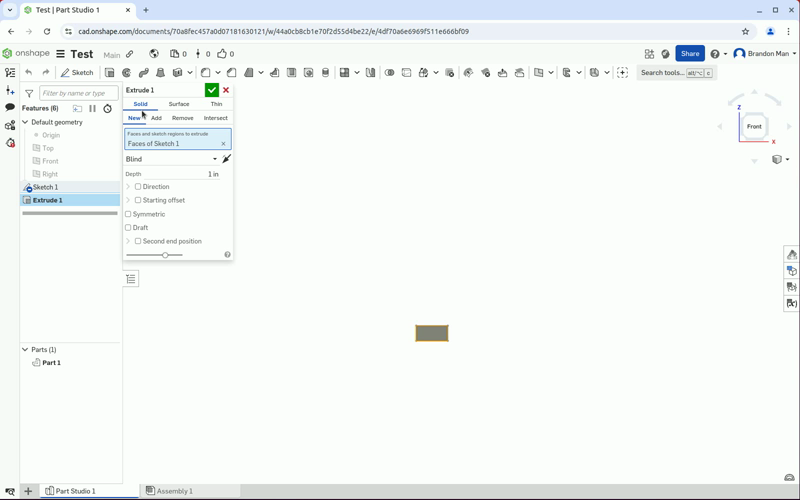
mouse_move(137, 120)
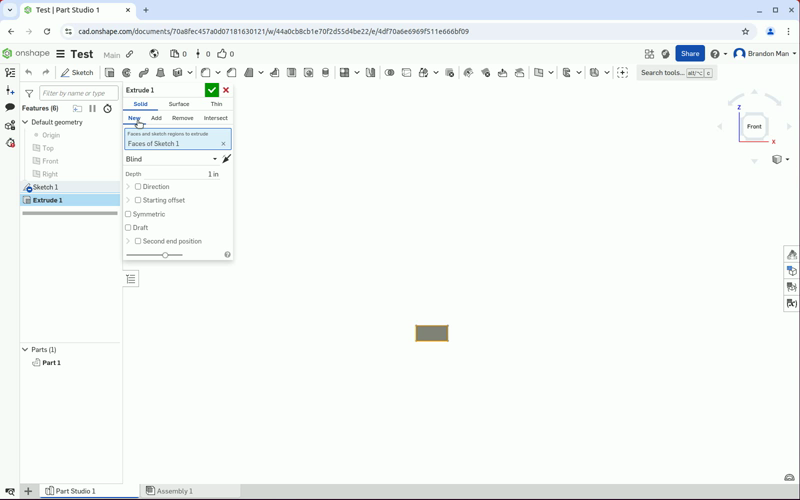
click(137, 120)
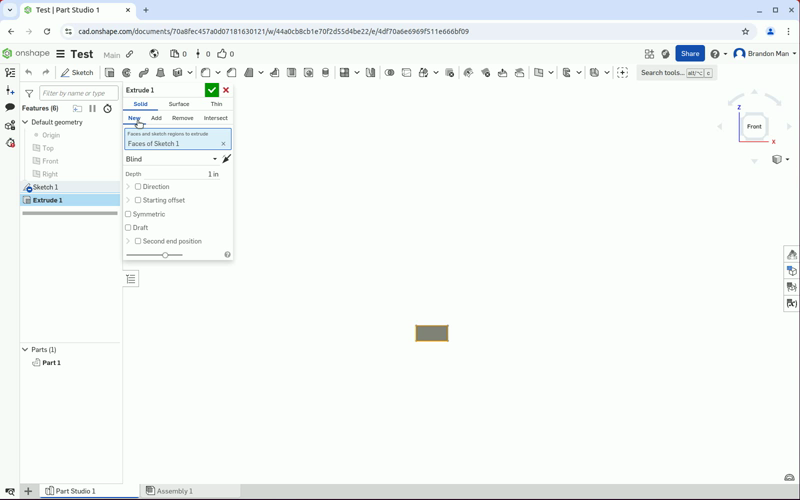
key(tab, 4)
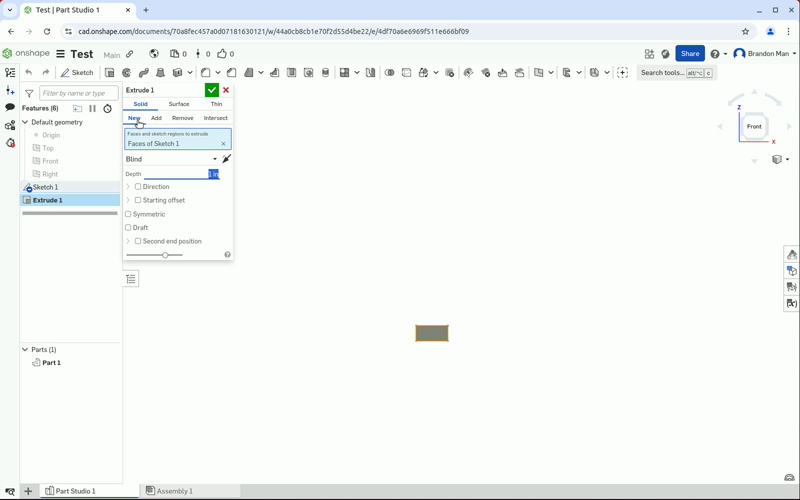
text(-23.108)
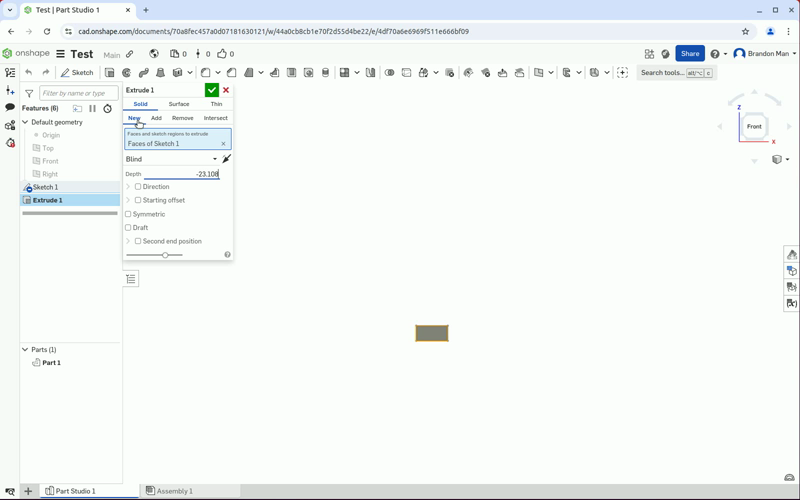
key(enter)
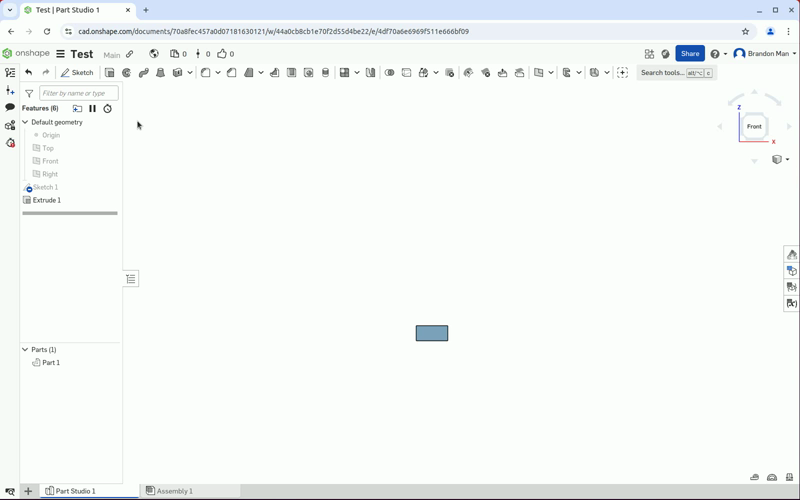
key(shift+h)
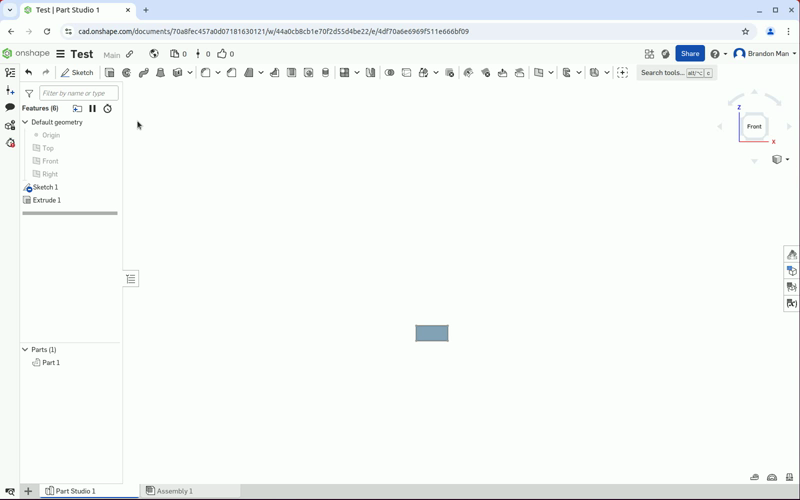
key(shift+h)
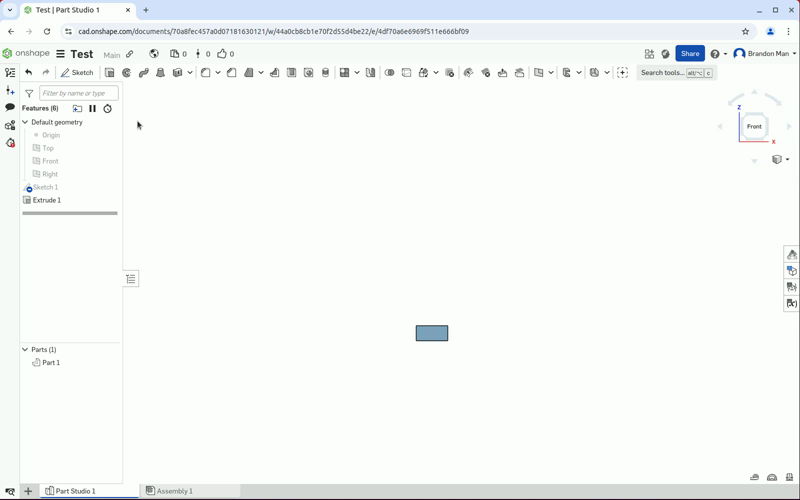
mouse_move(73, 189)
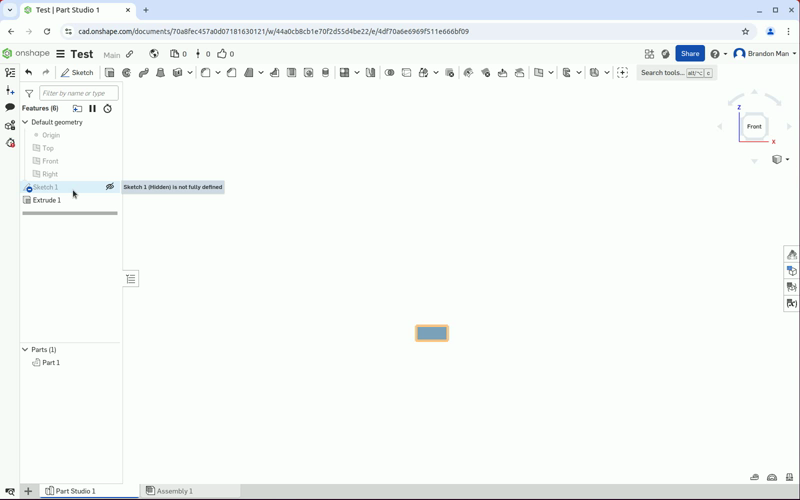
click(73, 189)
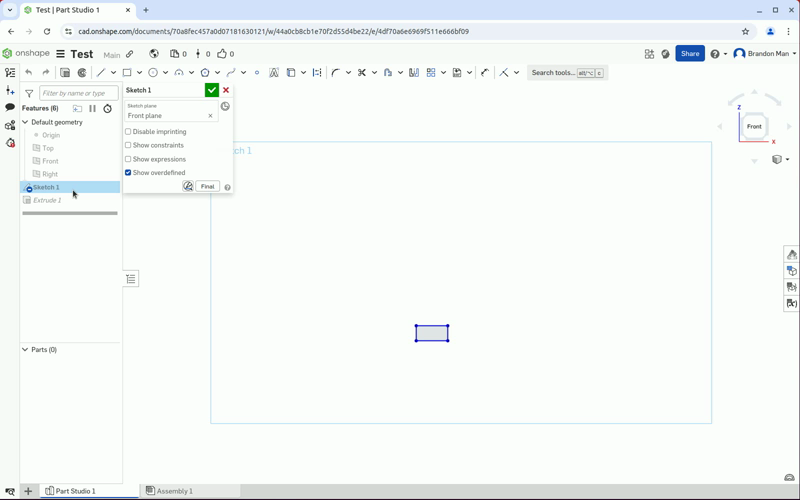
mouse_move(229, 92)
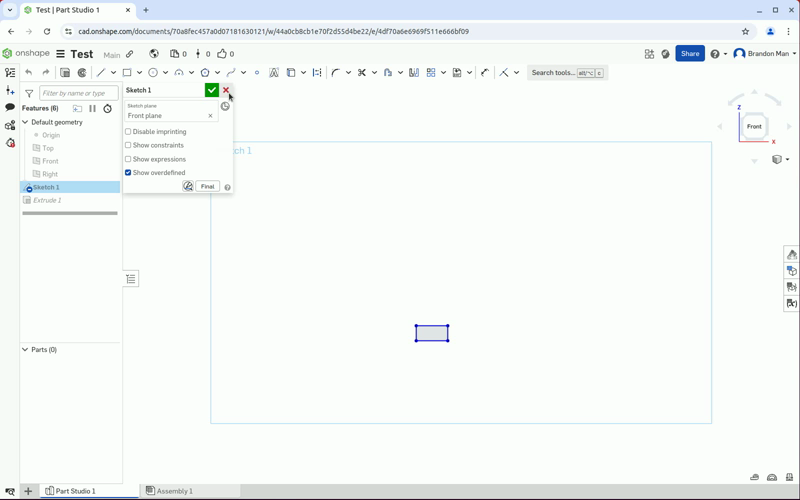
click(229, 92)
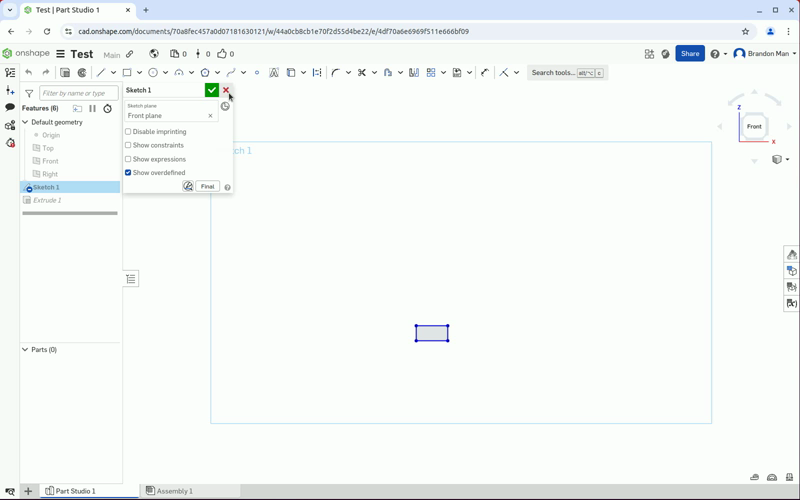
key(shift+s)
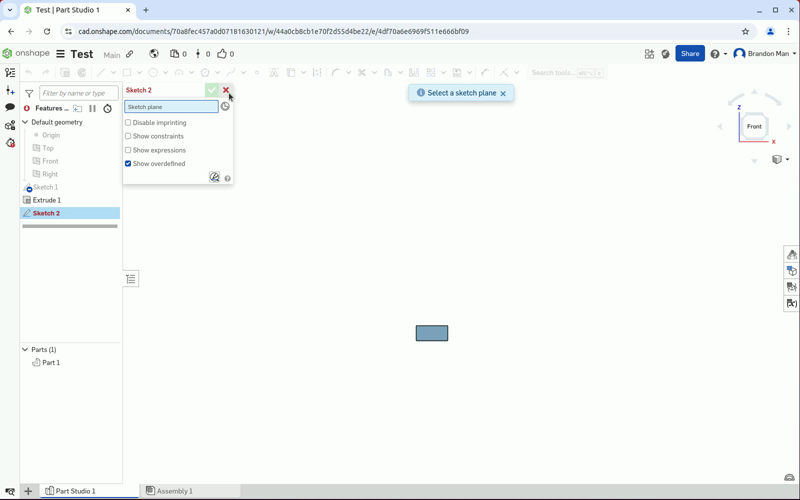
mouse_move(73, 163)
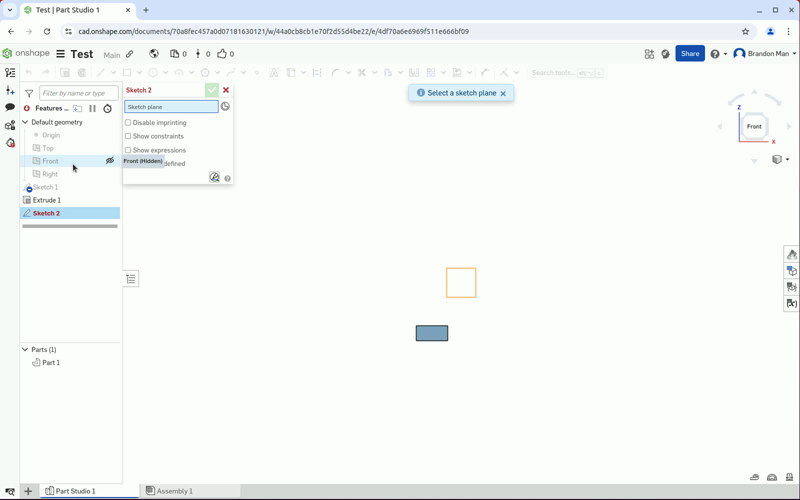
click(73, 163)
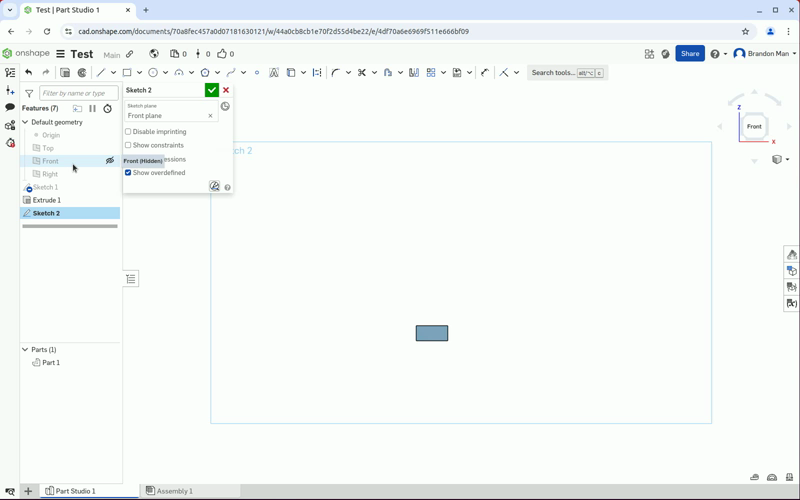
mouse_move(73, 352)
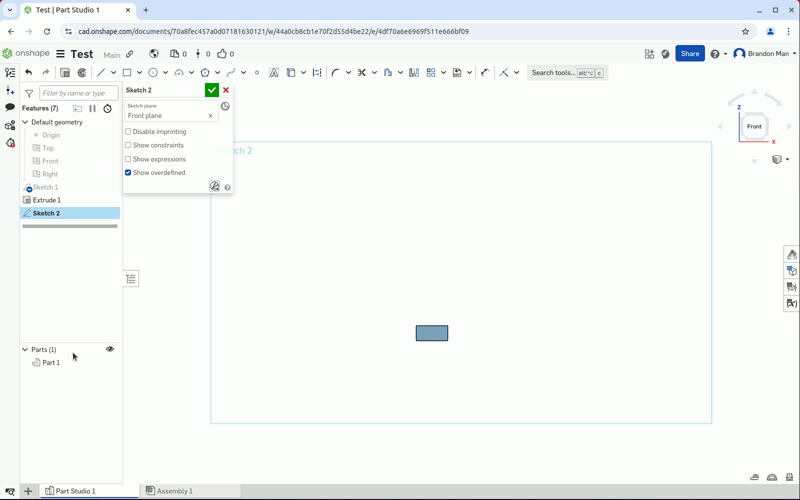
key(y)
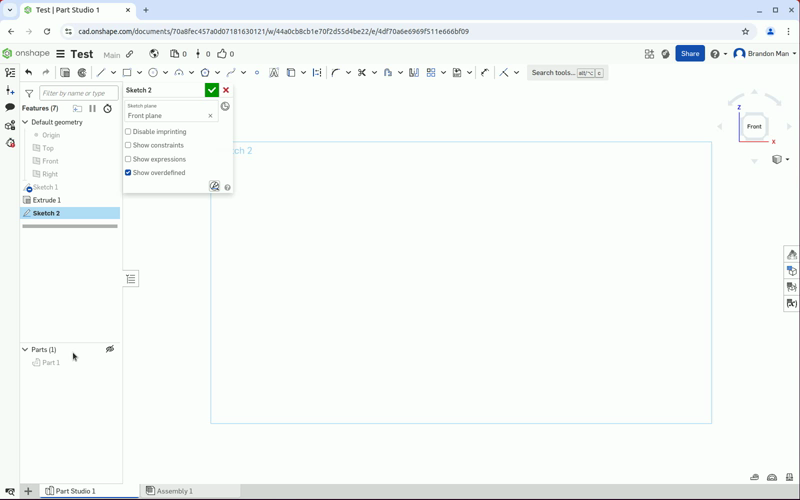
key(l)
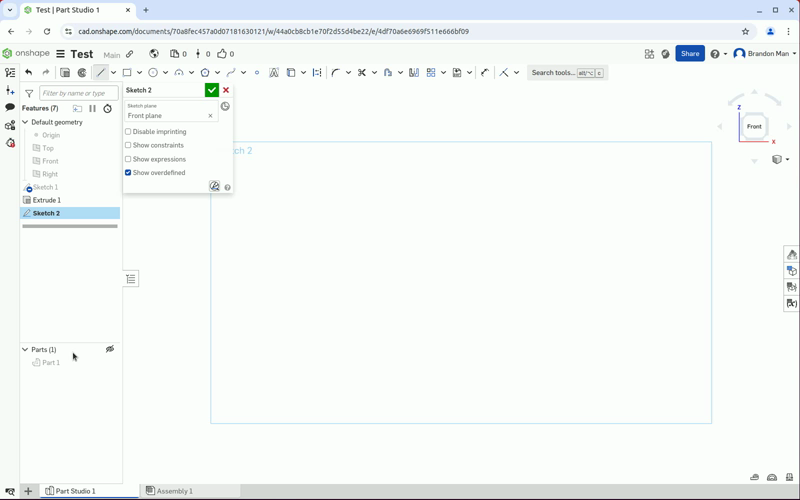
key_down(shift)
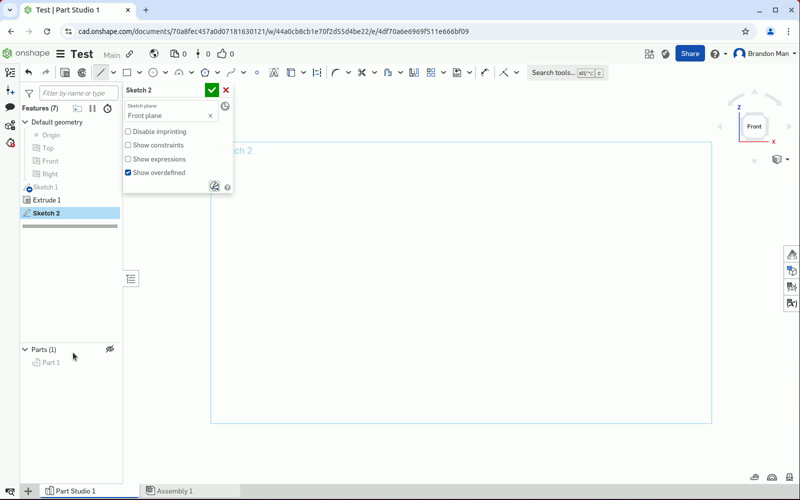
mouse_move(410, 268)
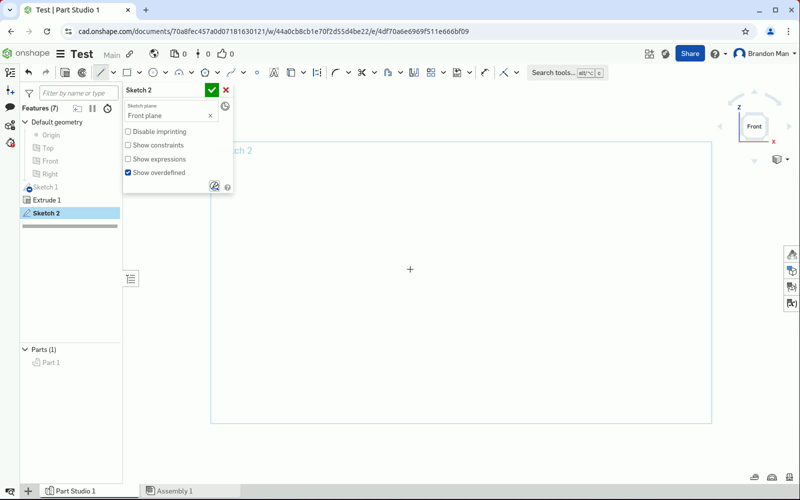
click(410, 268)
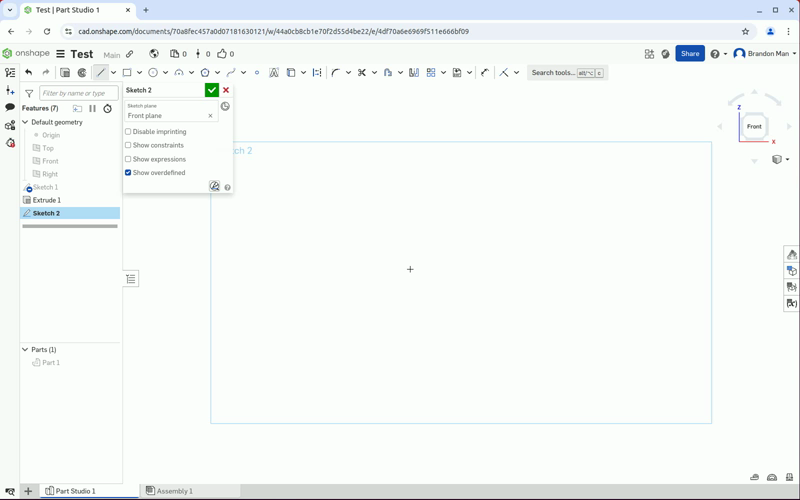
key_up(shift)
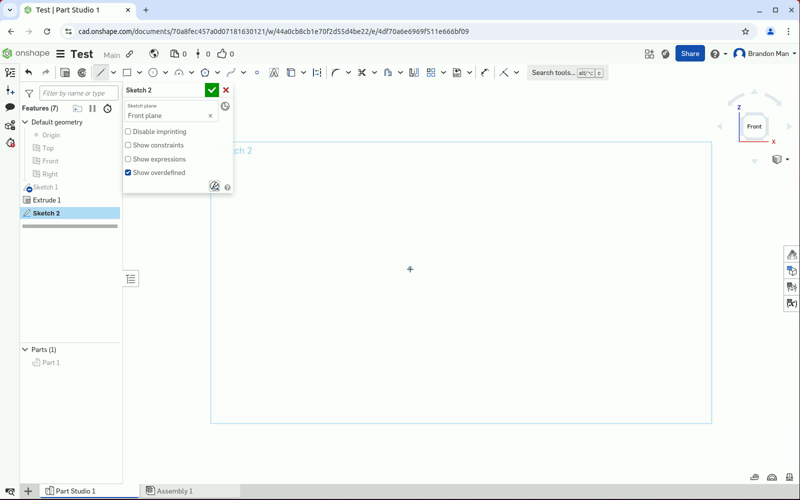
key_down(shift)
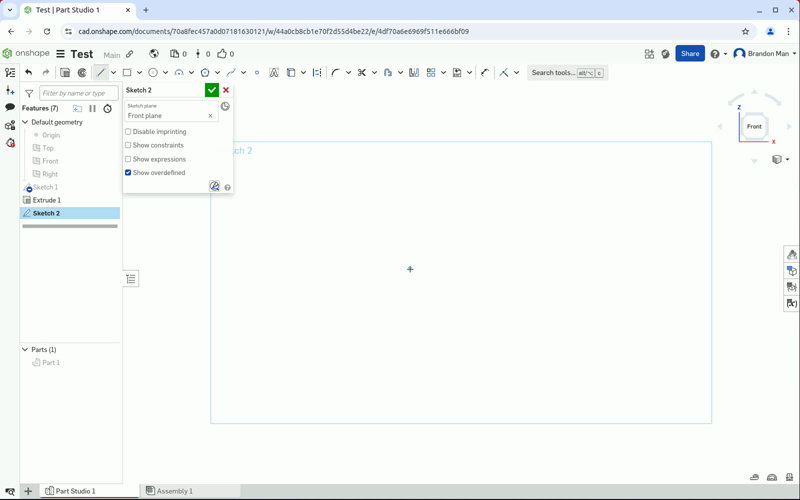
mouse_move(440, 268)
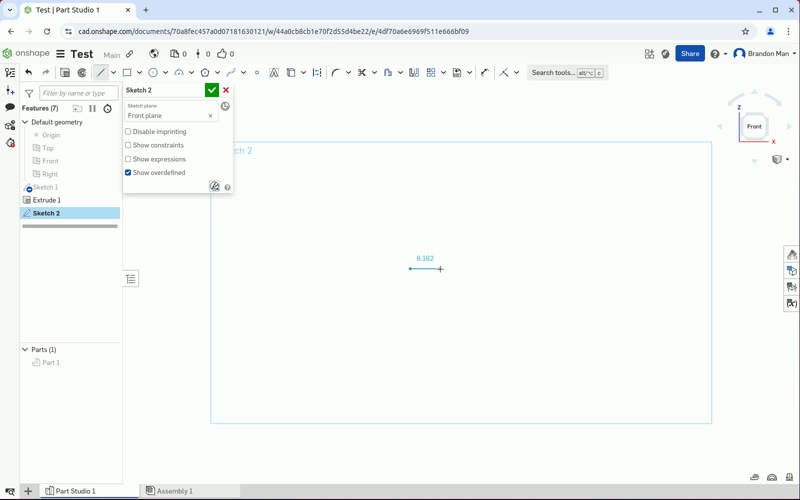
mouse_move(444, 268)
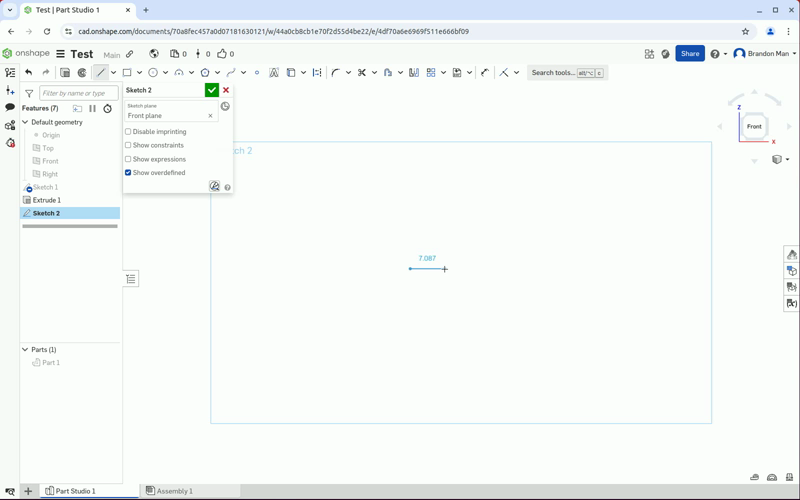
click(444, 268)
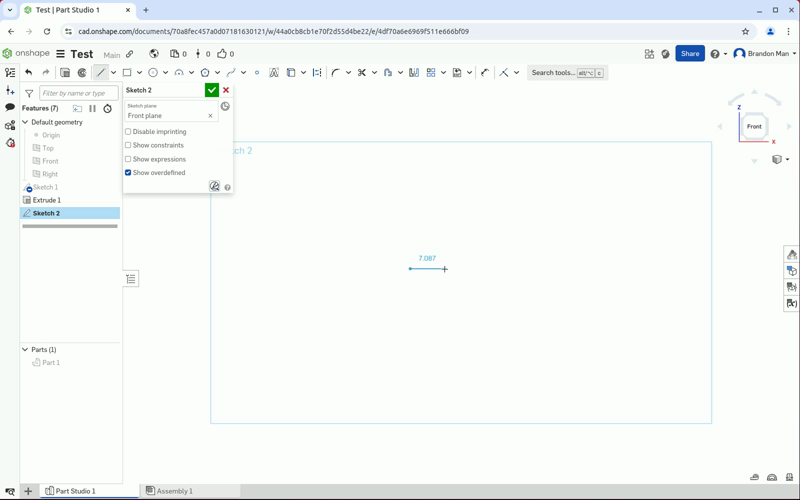
key_up(shift)
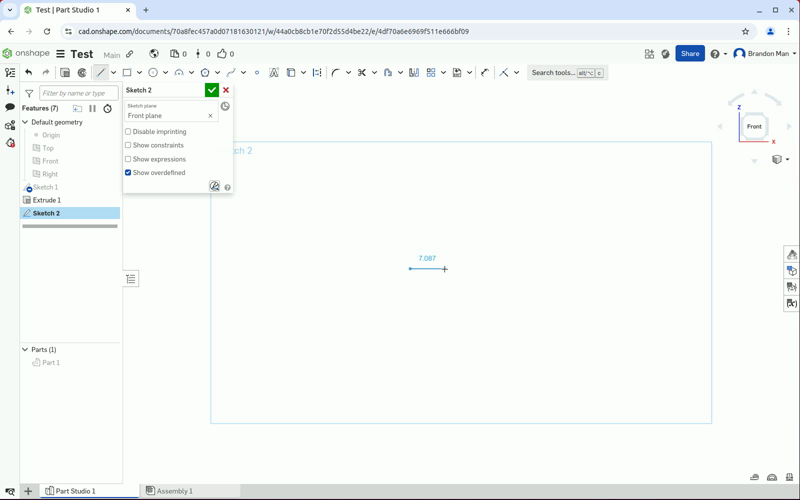
key_down(shift)
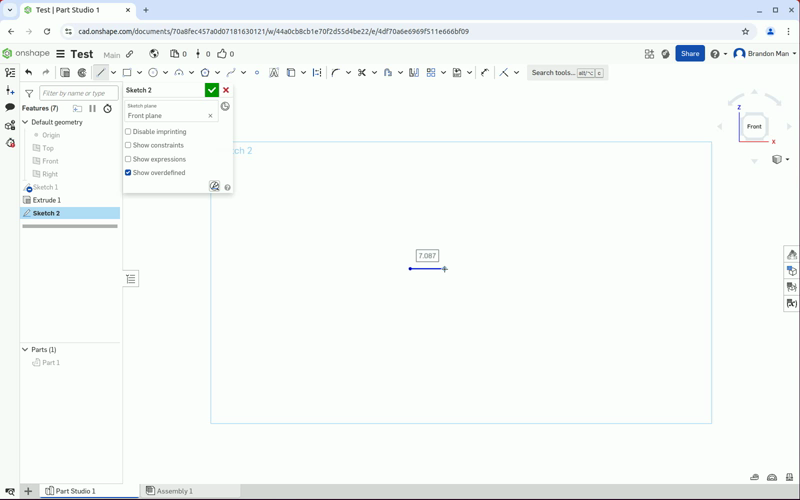
mouse_move(474, 268)
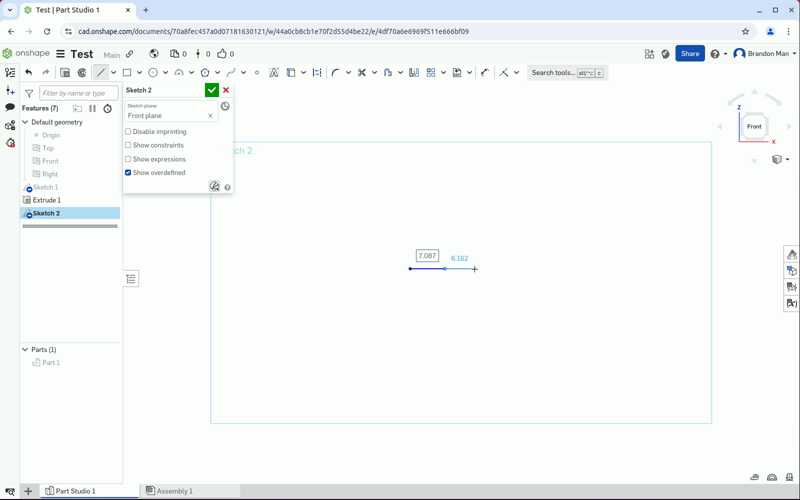
mouse_move(444, 234)
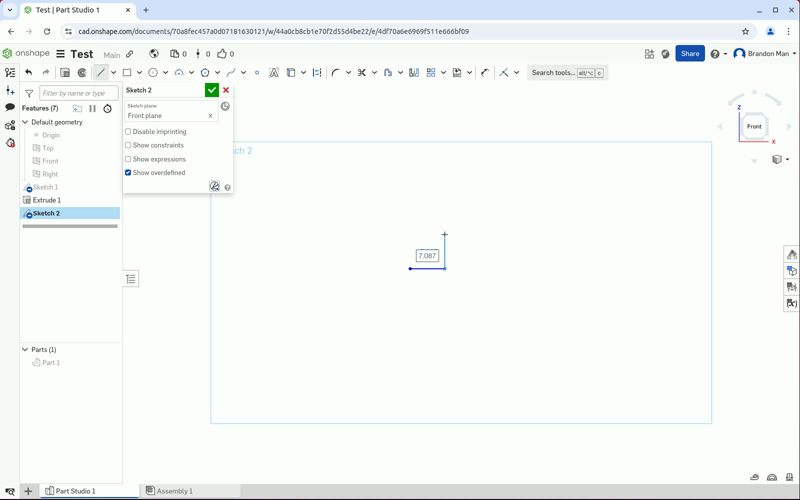
click(444, 234)
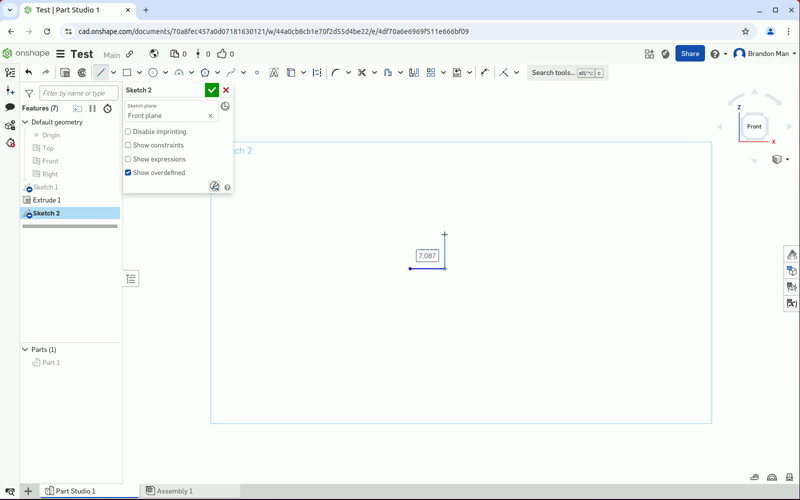
key_up(shift)
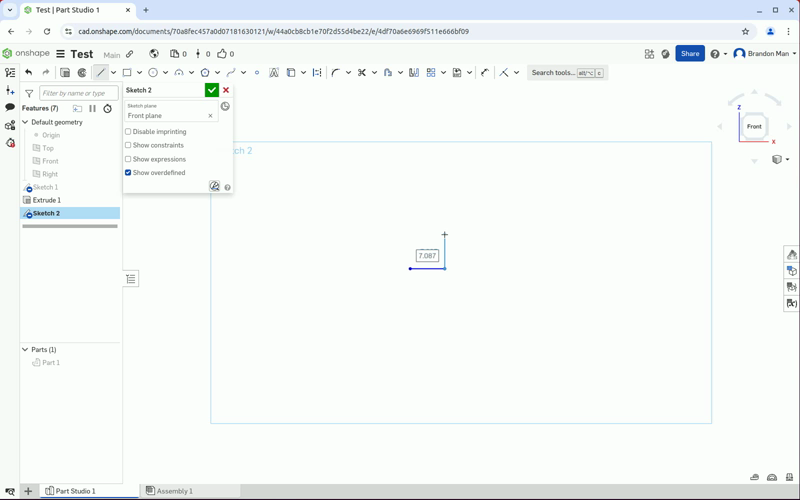
key_down(shift)
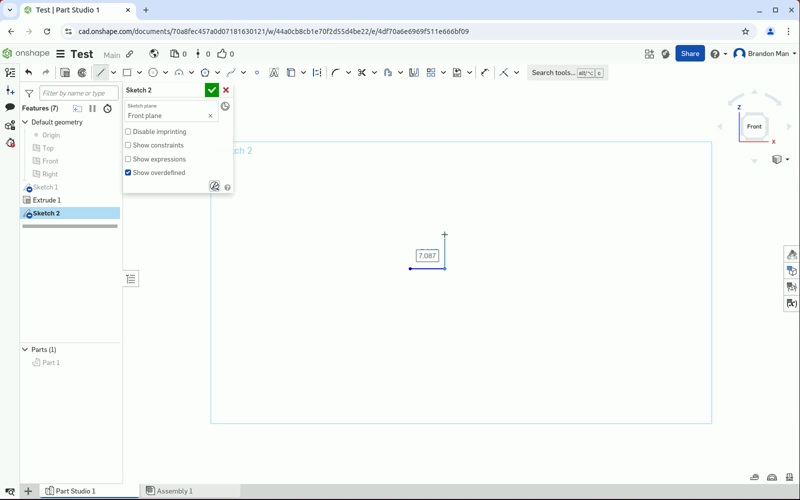
mouse_move(474, 234)
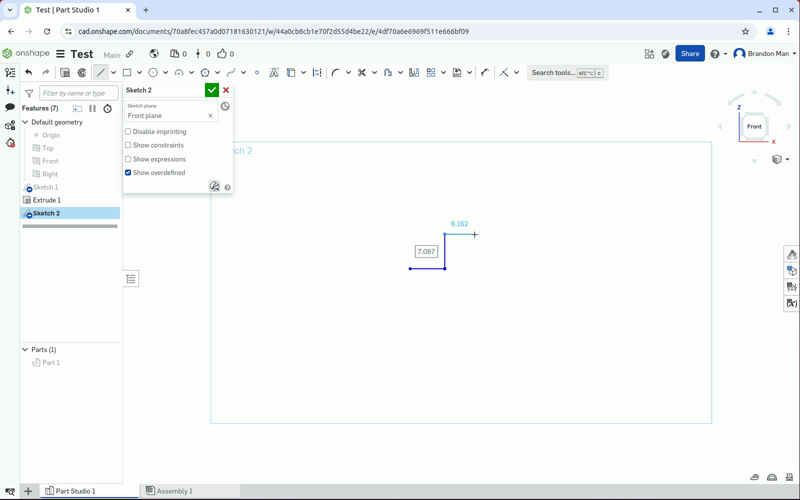
mouse_move(410, 234)
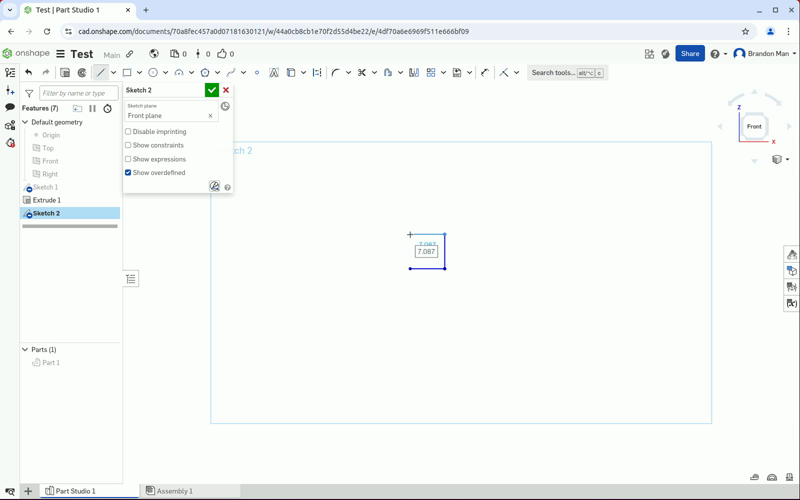
click(410, 234)
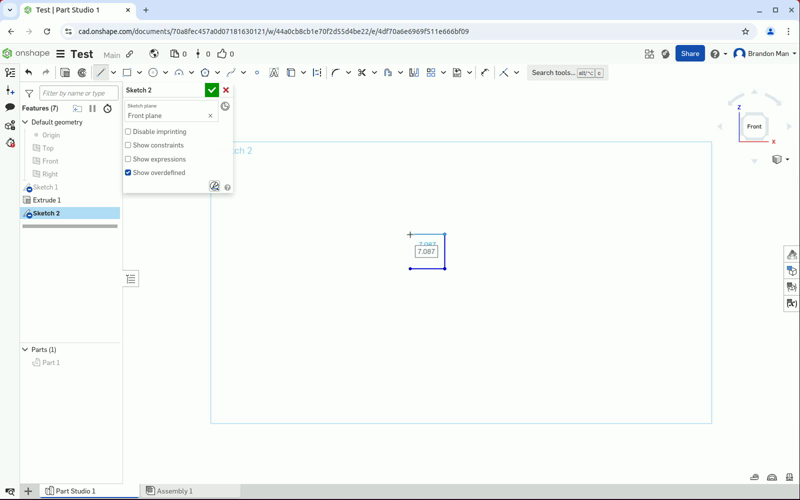
key_up(shift)
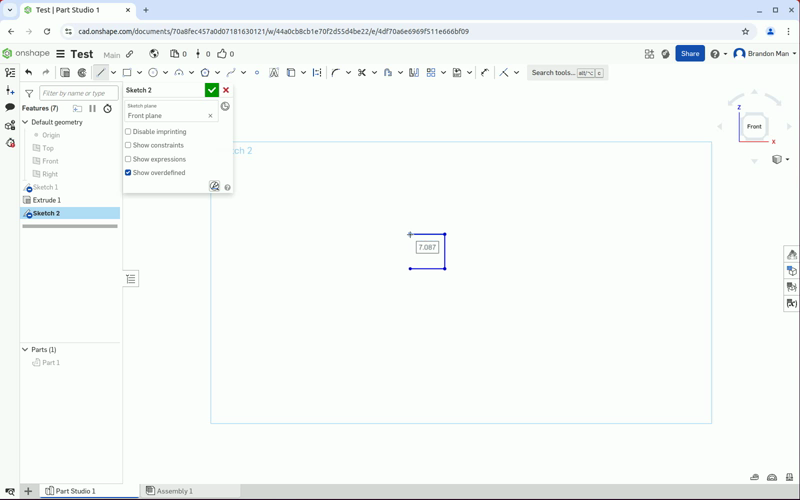
mouse_move(440, 234)
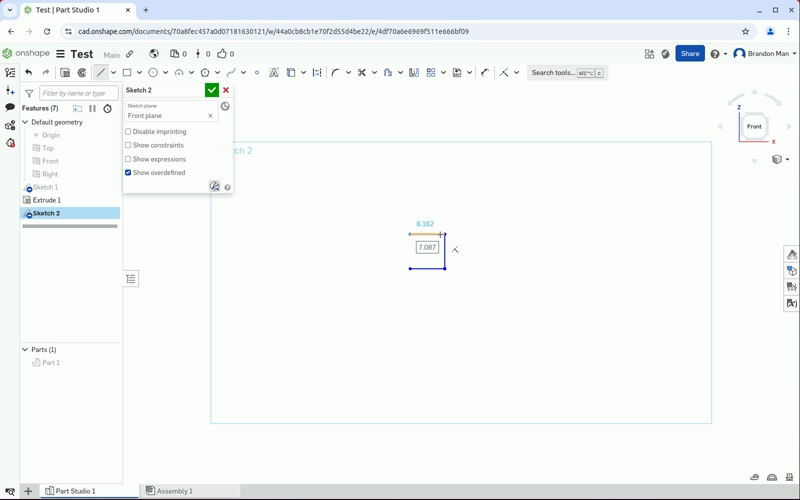
key_down(shift)
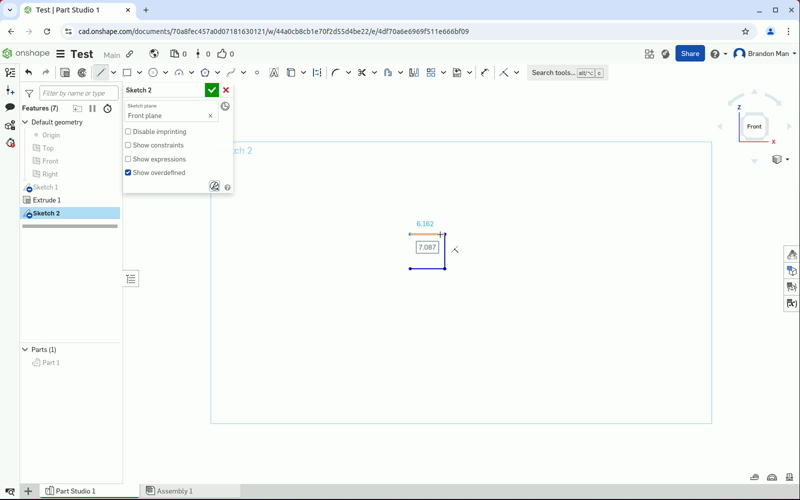
mouse_move(410, 268)
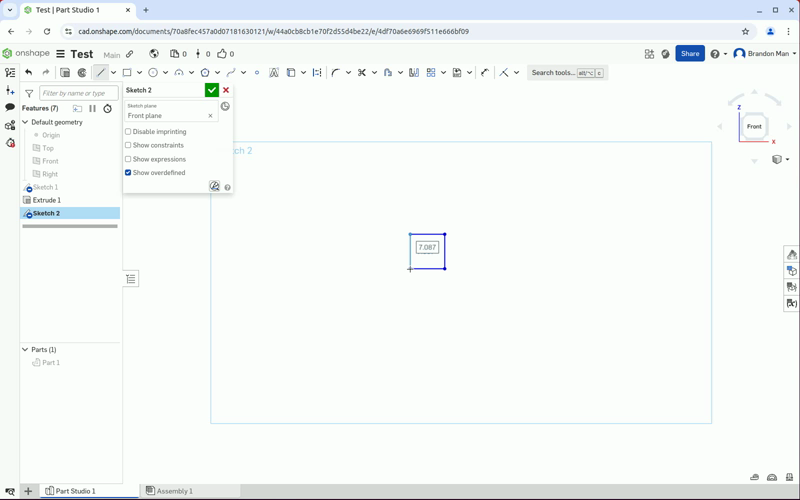
key_up(shift)
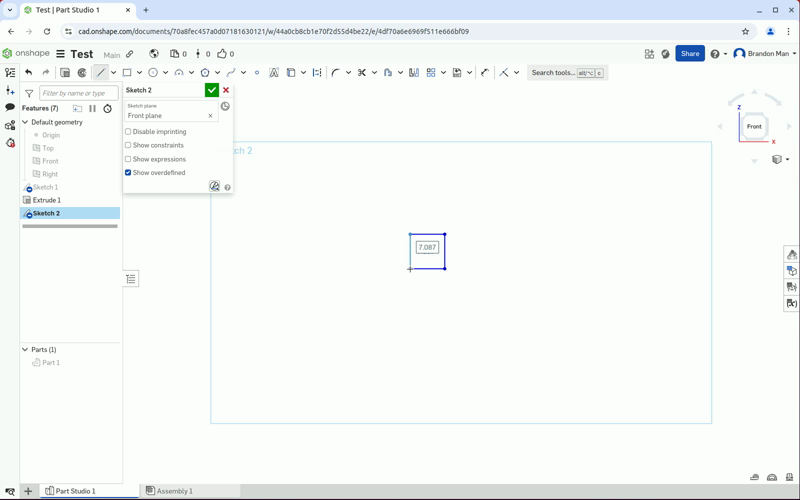
click(410, 268)
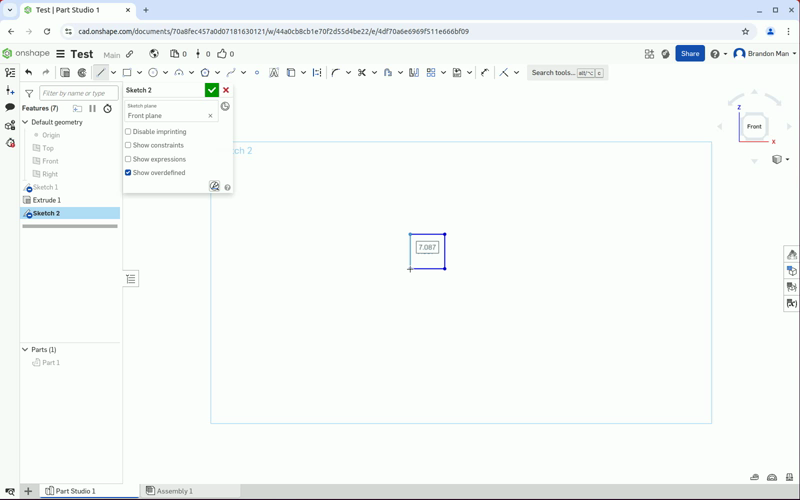
key(esc)
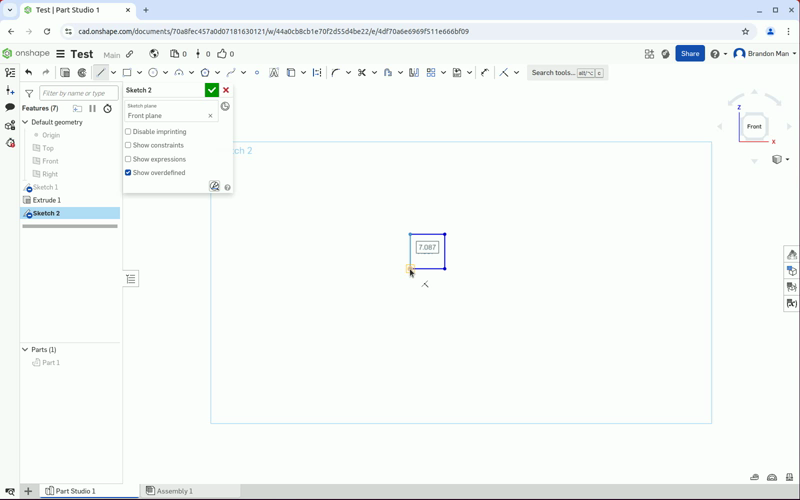
mouse_move(424, 242)
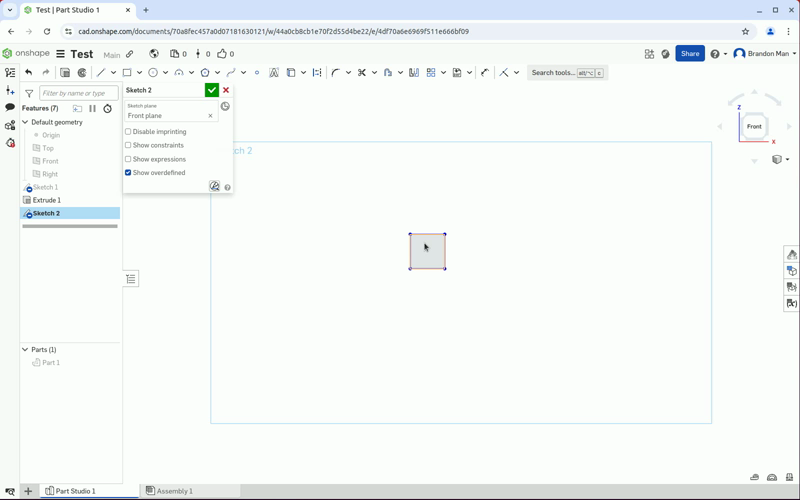
scroll(6)
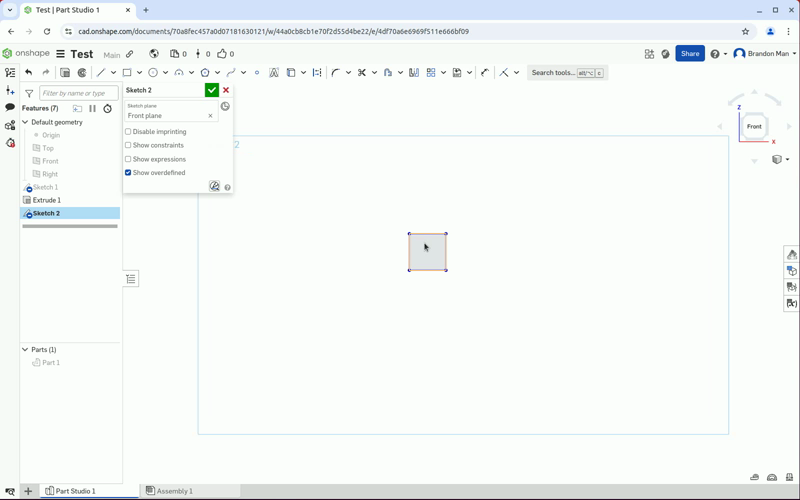
scroll(6)
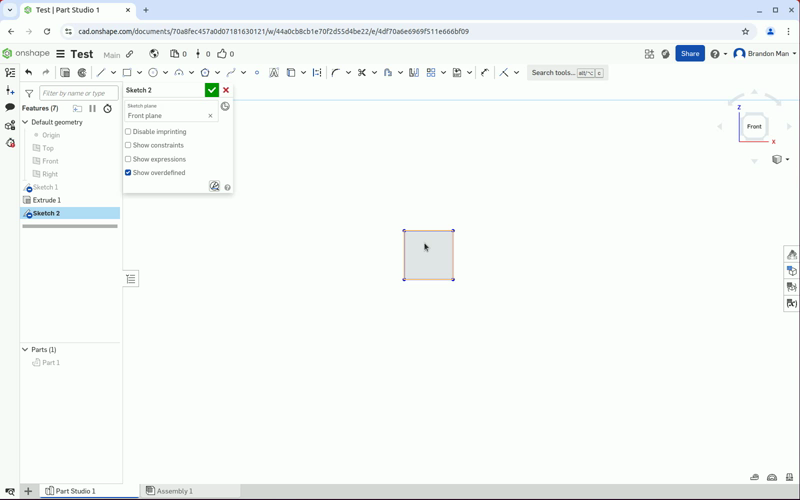
scroll(6)
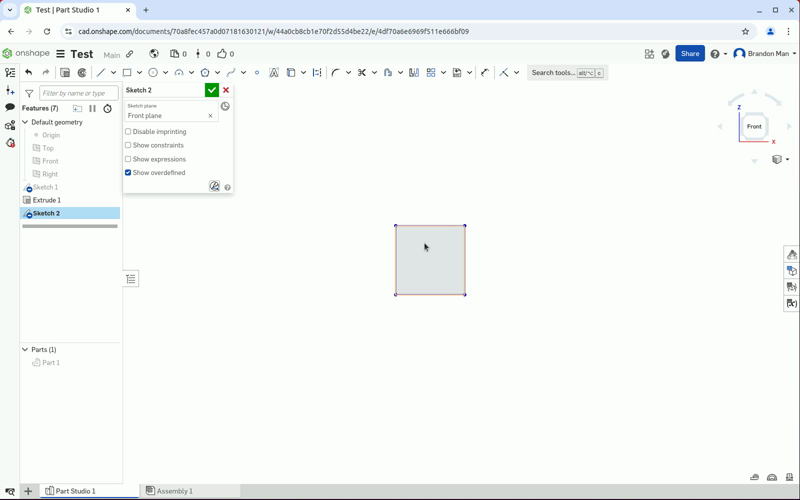
scroll(6)
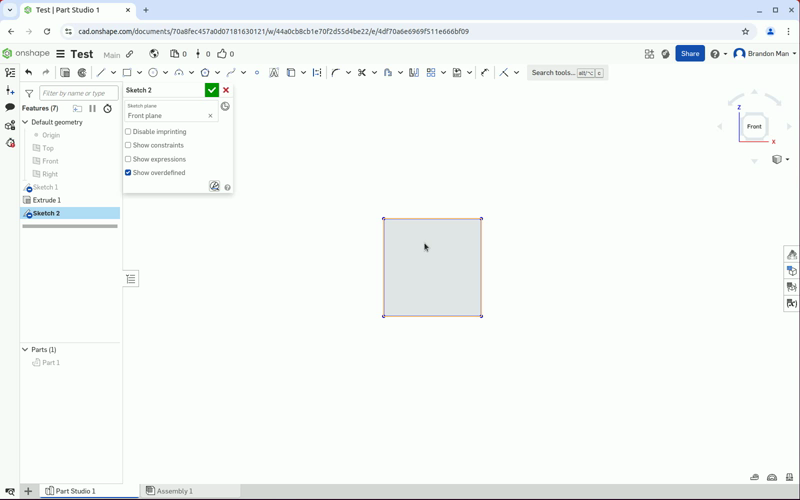
scroll(6)
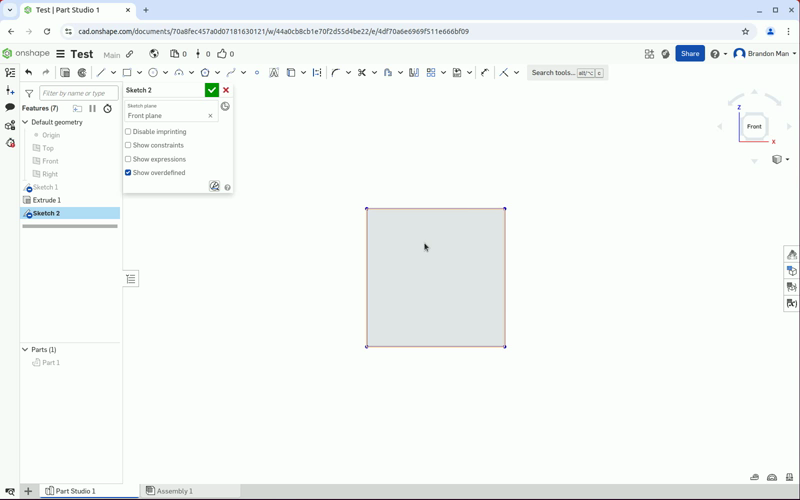
scroll(6)
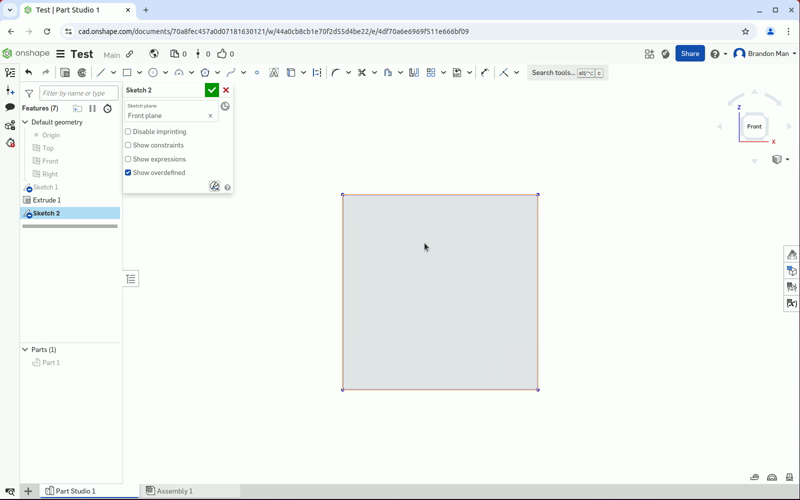
scroll(6)
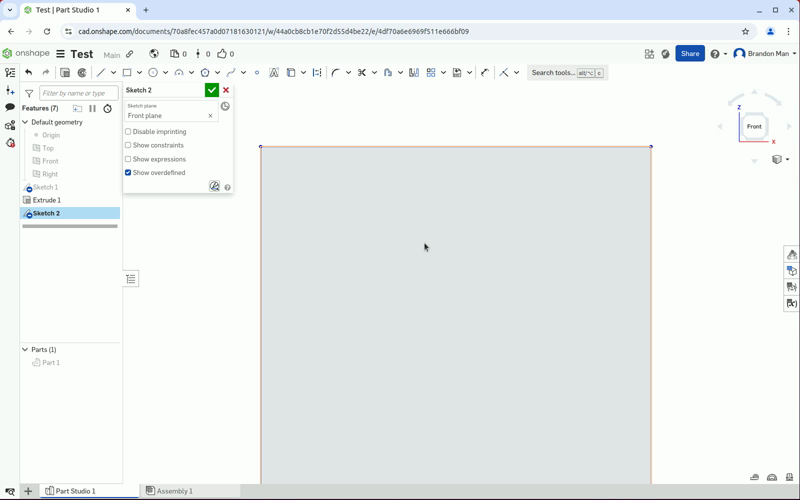
click(424, 242)
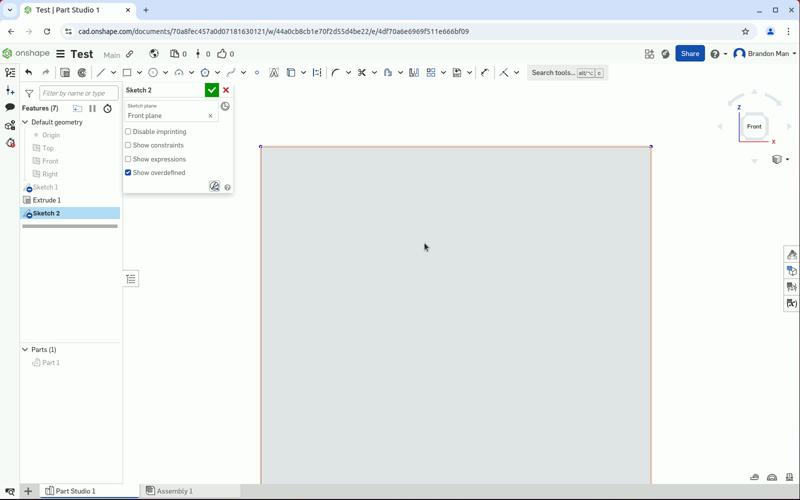
scroll(-6)
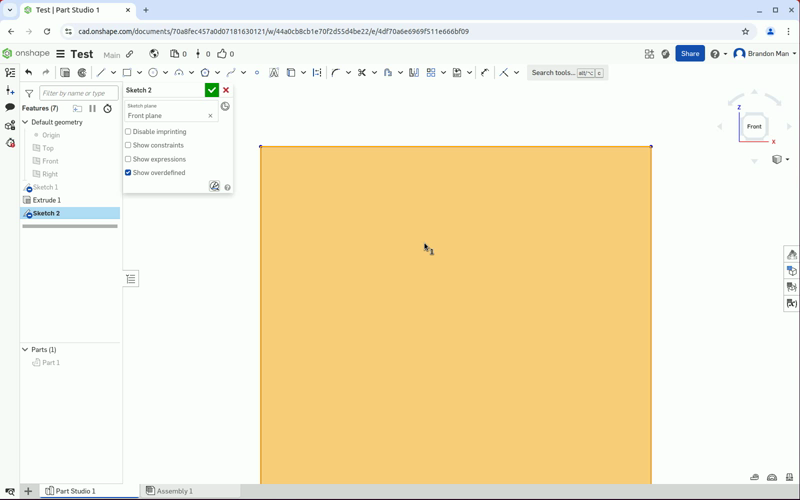
scroll(-6)
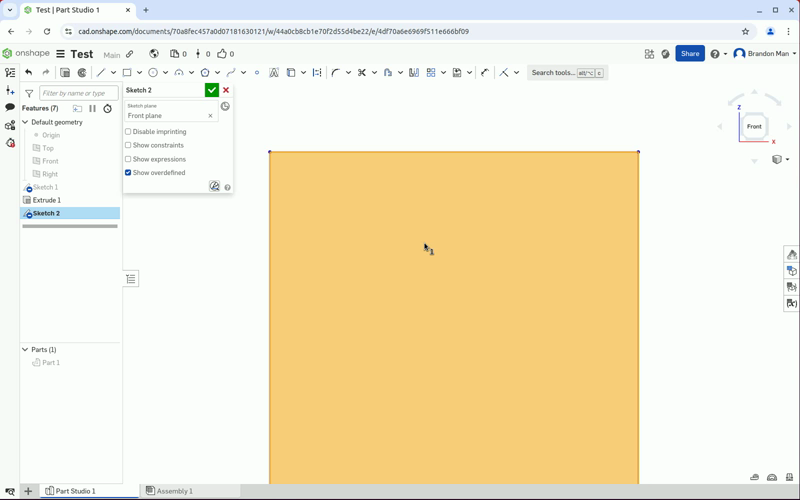
scroll(-6)
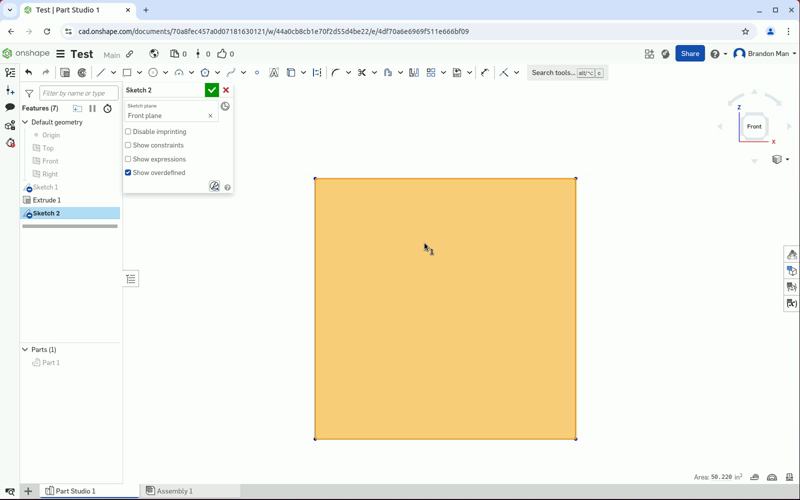
scroll(-6)
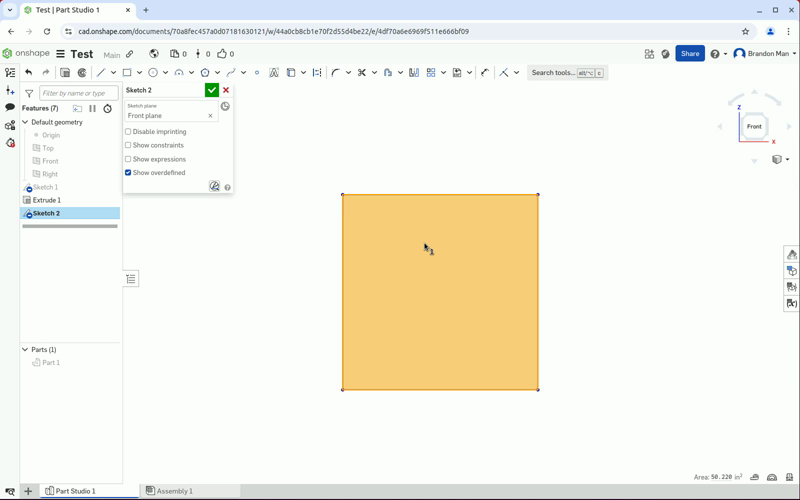
scroll(-6)
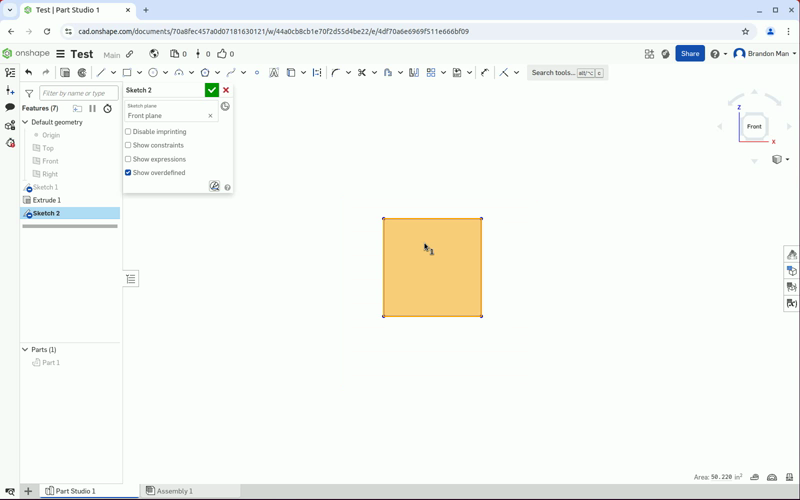
scroll(-6)
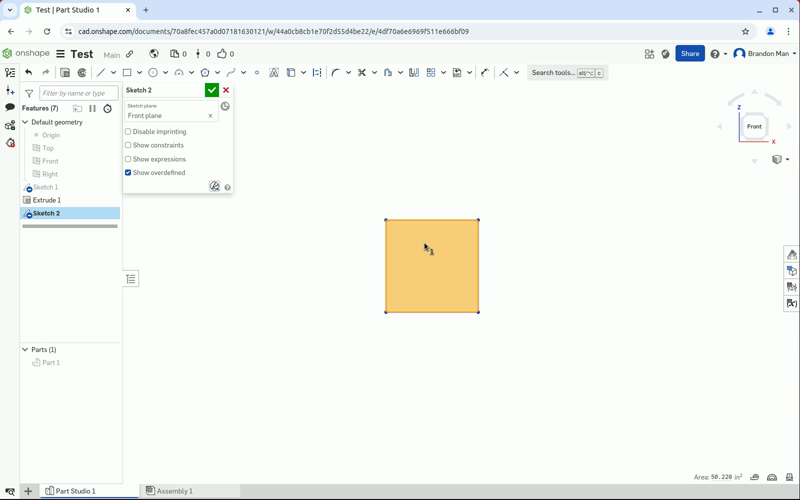
scroll(-6)
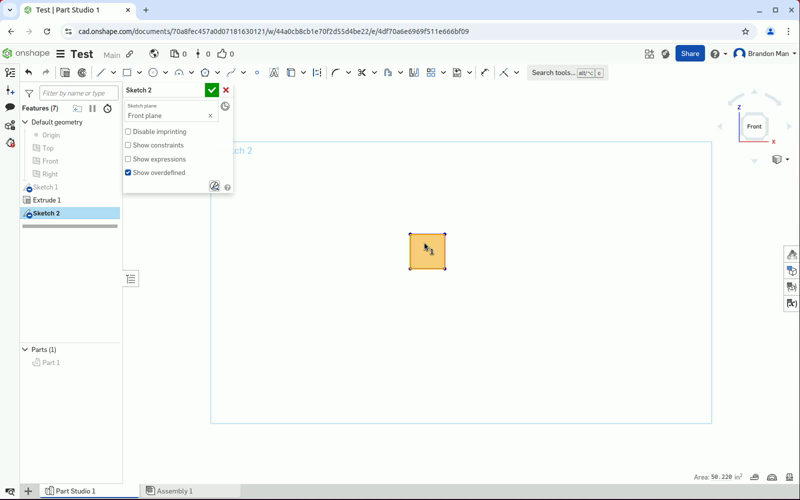
mouse_move(73, 352)
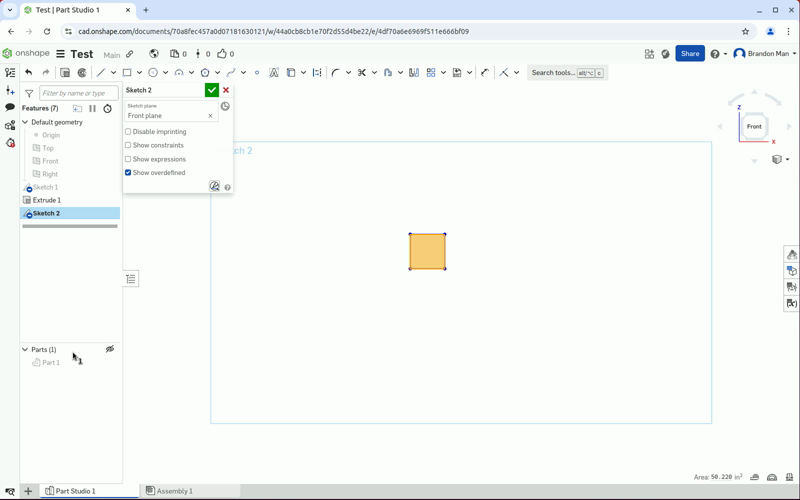
key(shift+y)
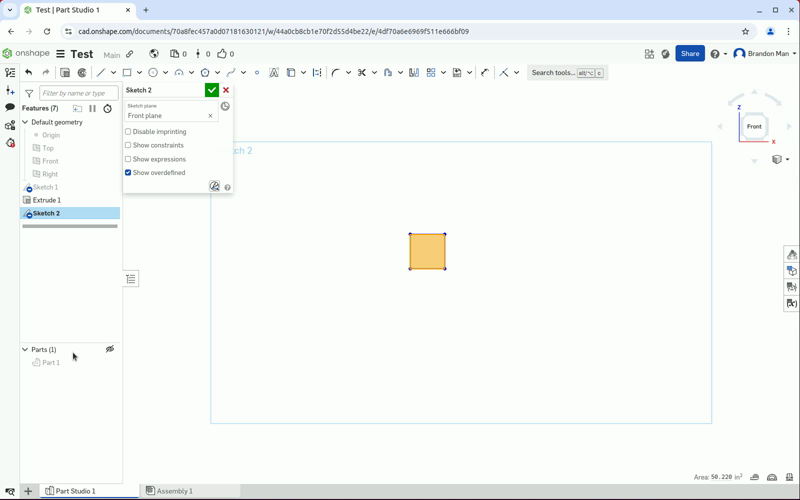
key(shift+e)
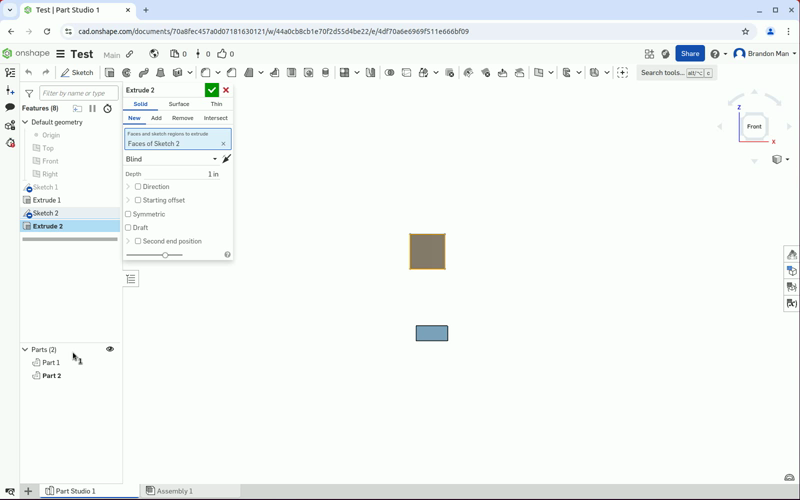
mouse_move(143, 106)
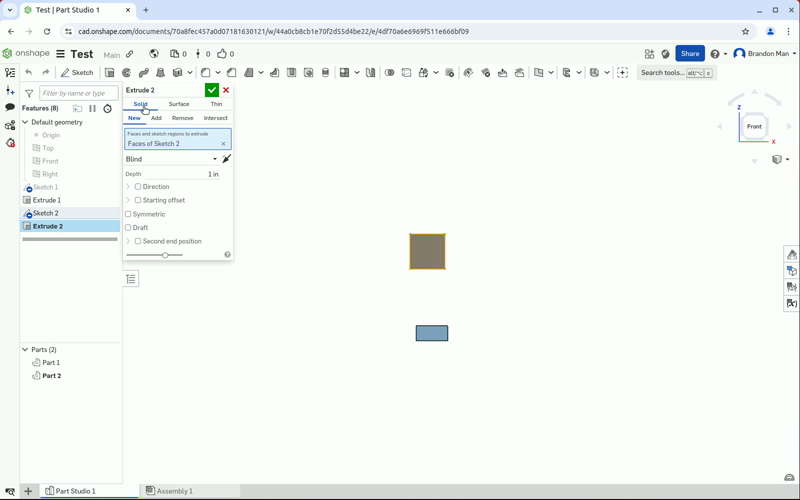
click(143, 106)
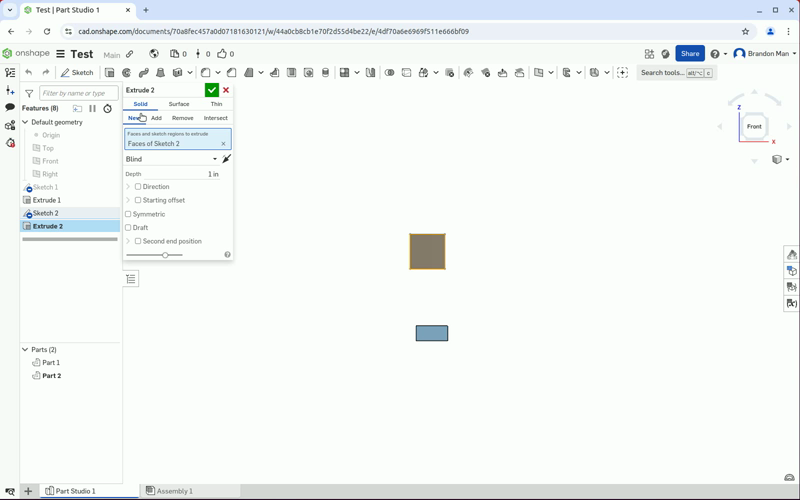
mouse_move(137, 120)
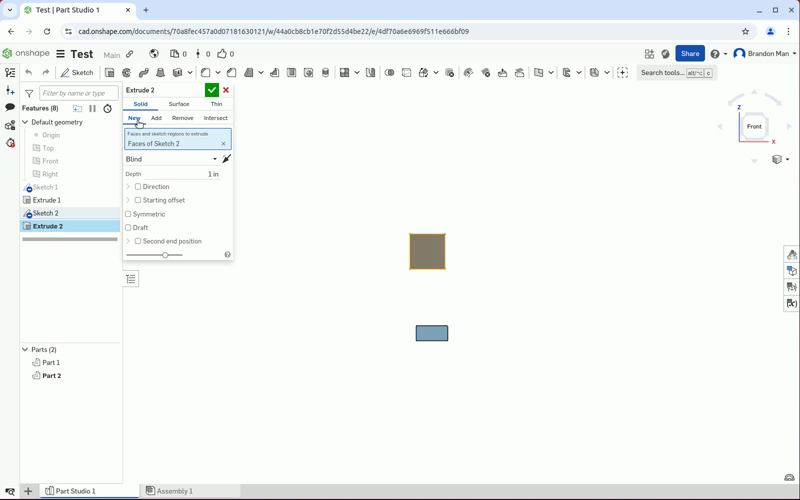
click(137, 120)
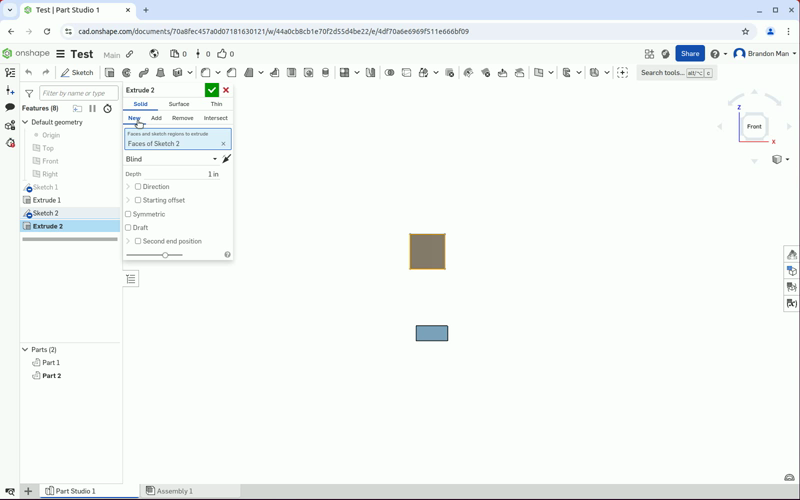
key(tab, 4)
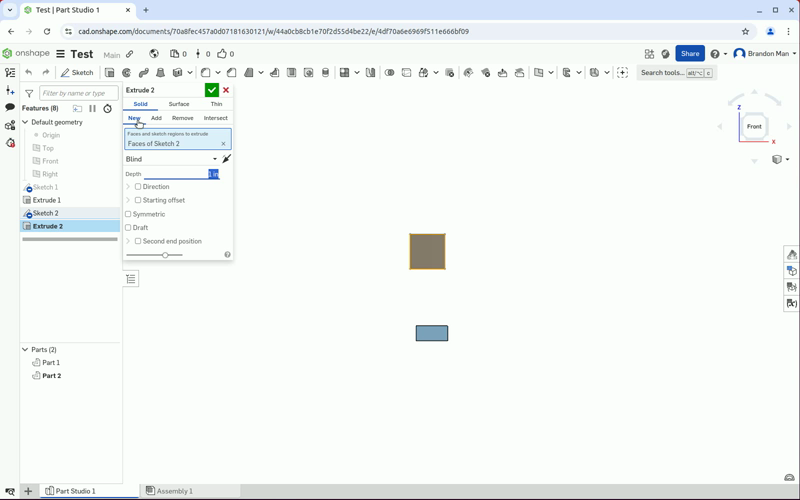
text(-23.108)
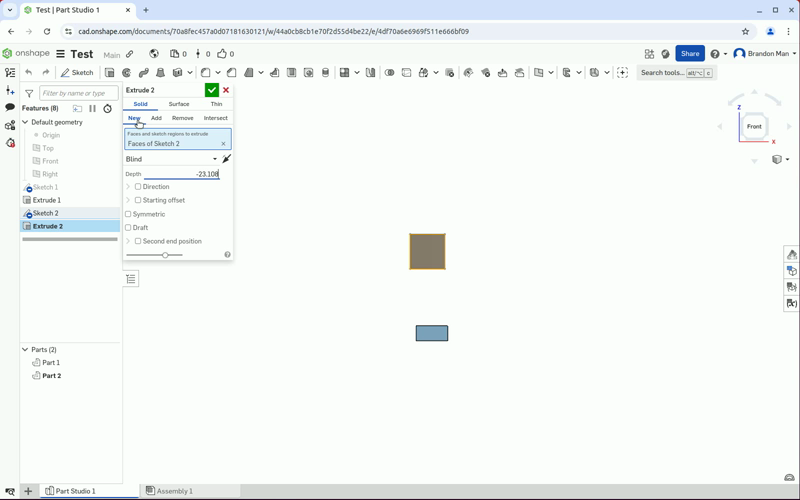
key(enter)
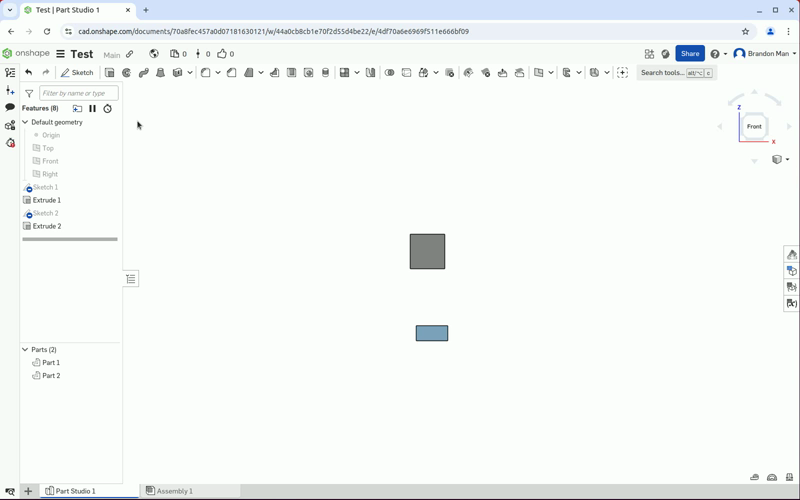
key(shift+h)
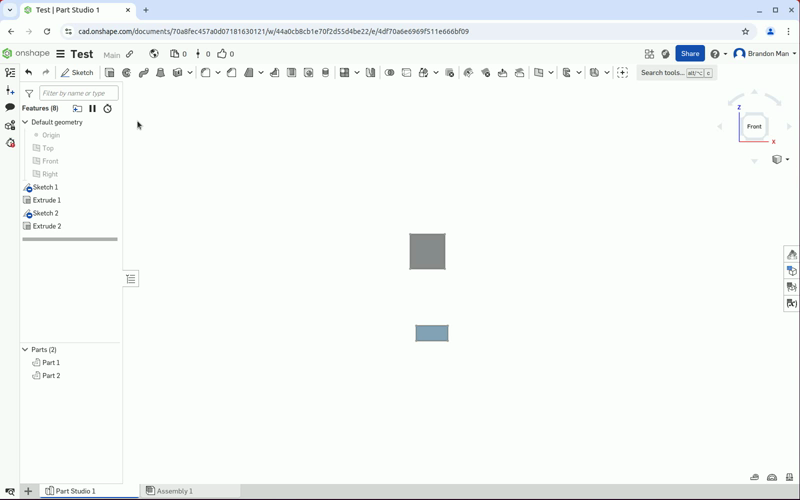
key(shift+h)
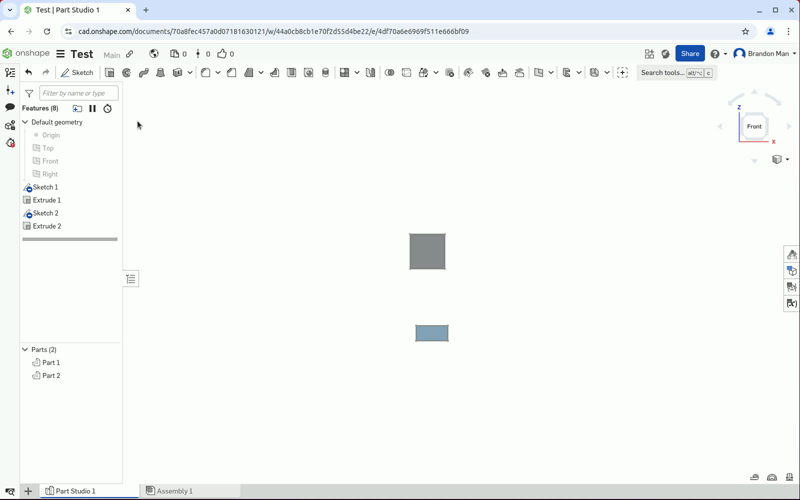
key(shift+7)
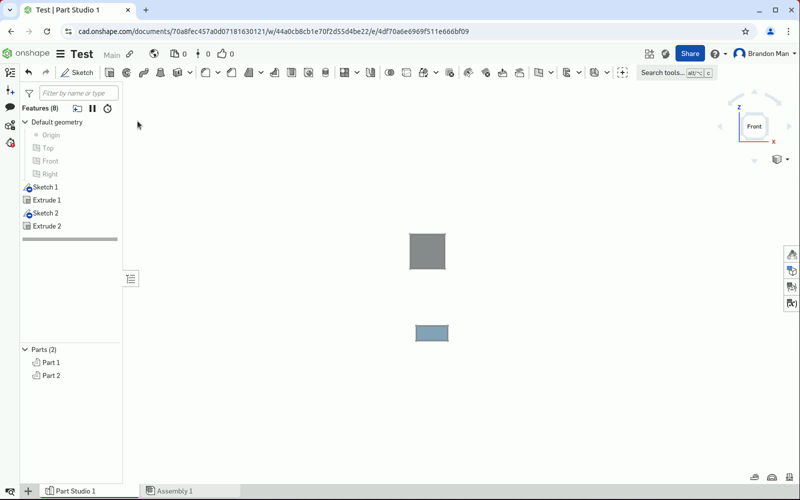
key(left, 2)
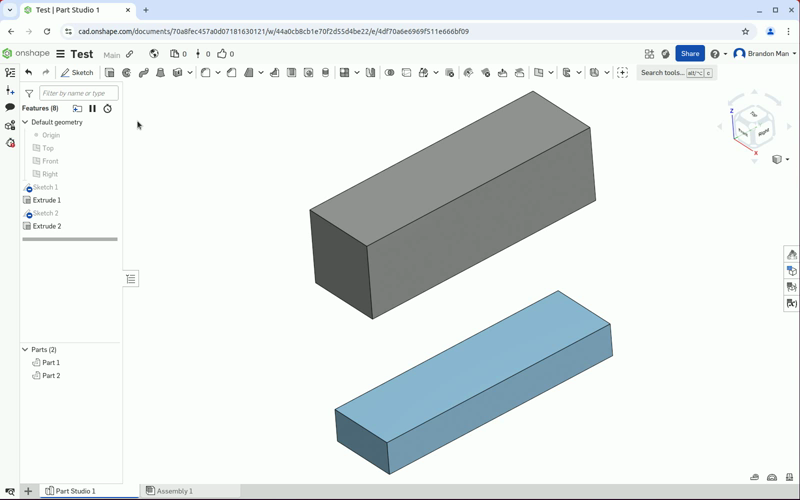
key(down, 2)
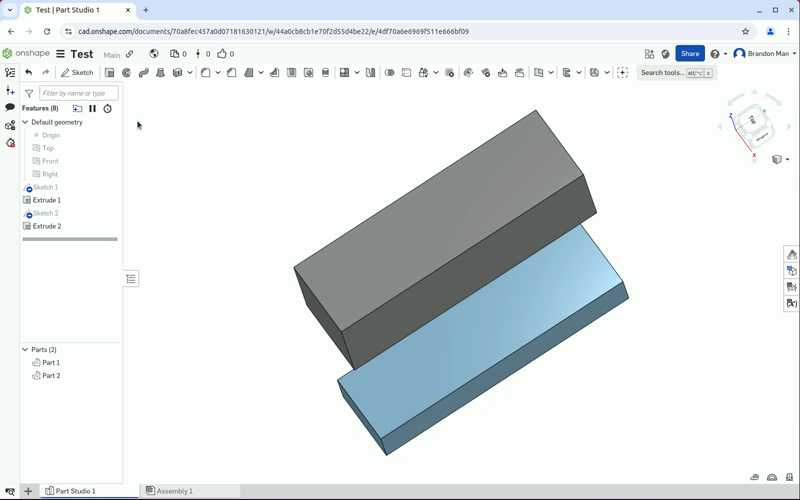
key(up, 2)
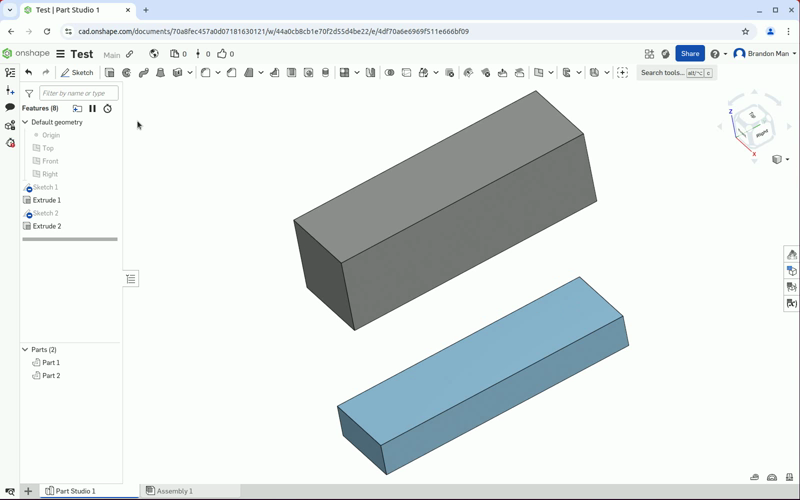
key(right, 2)
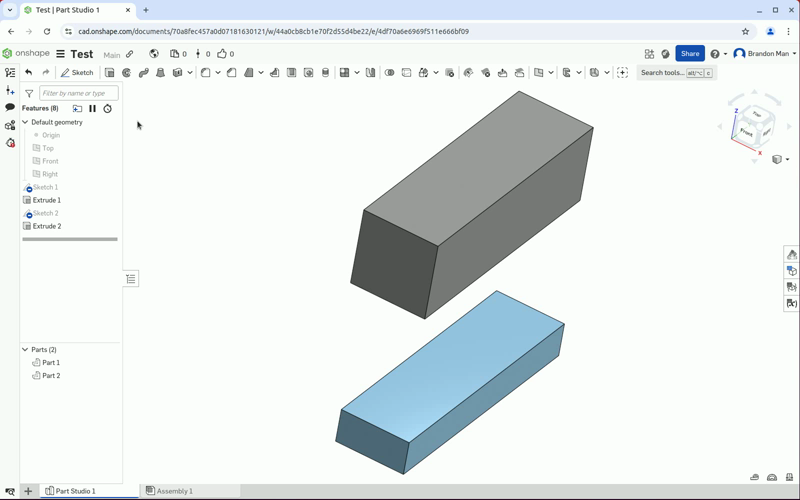
mouse_move(73, 189)
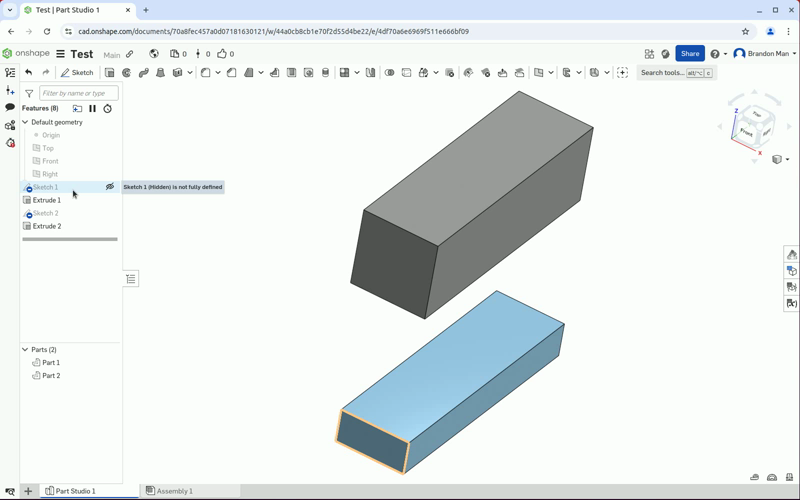
click(73, 189)